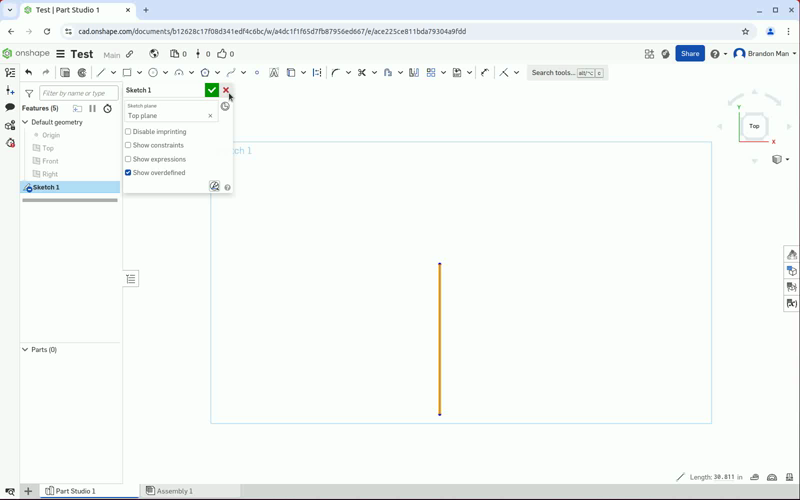
key(shift+h)
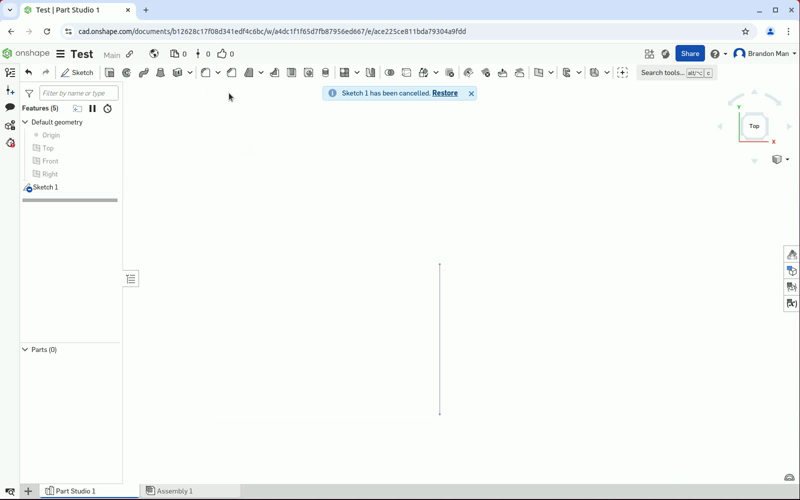
key(shift+s)
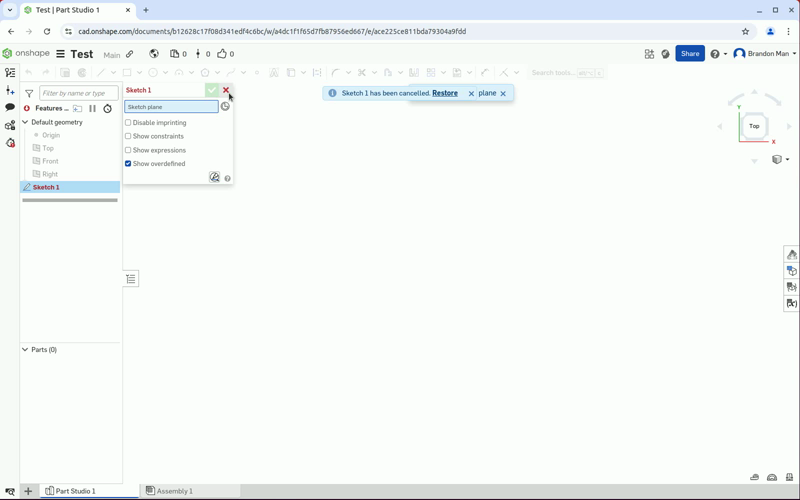
mouse_move(73, 150)
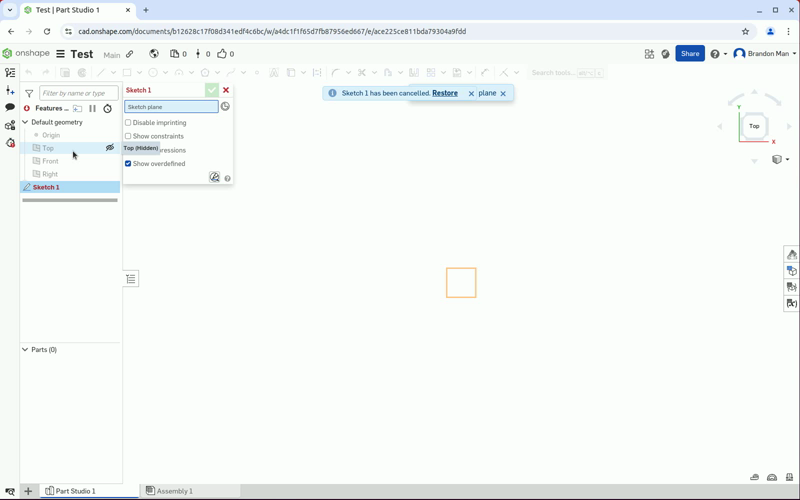
click(73, 150)
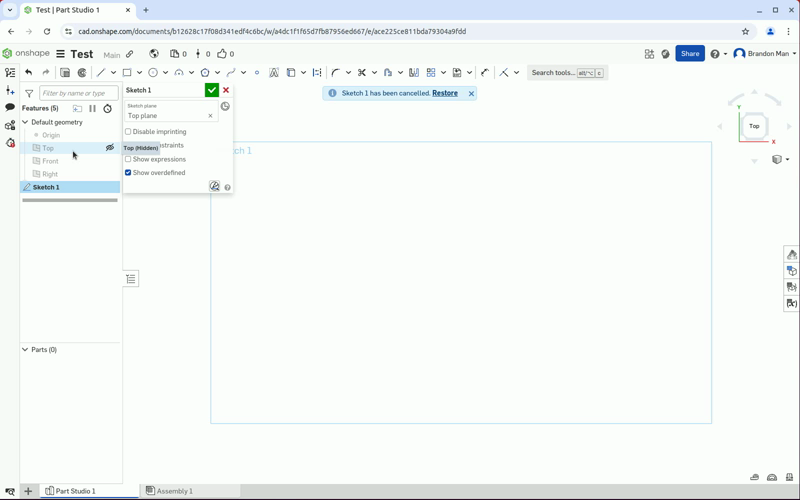
mouse_move(73, 352)
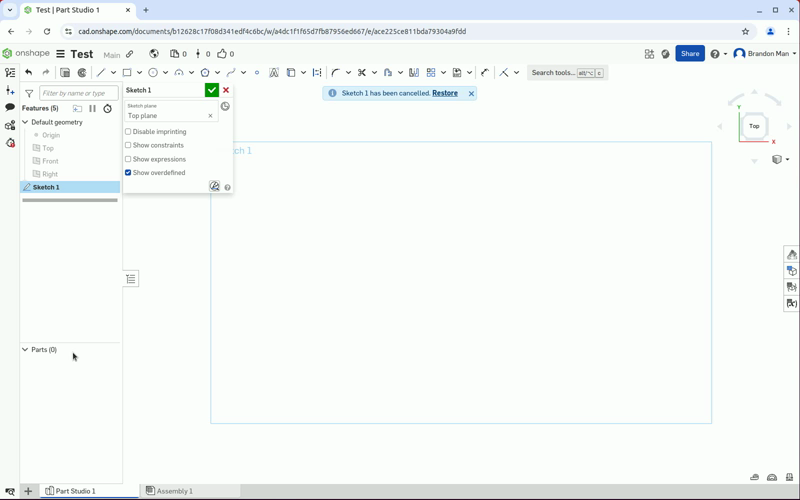
key(y)
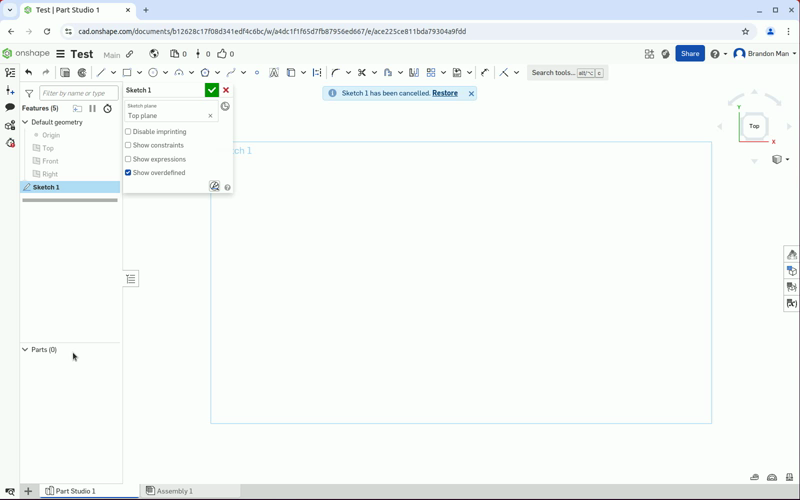
key(l)
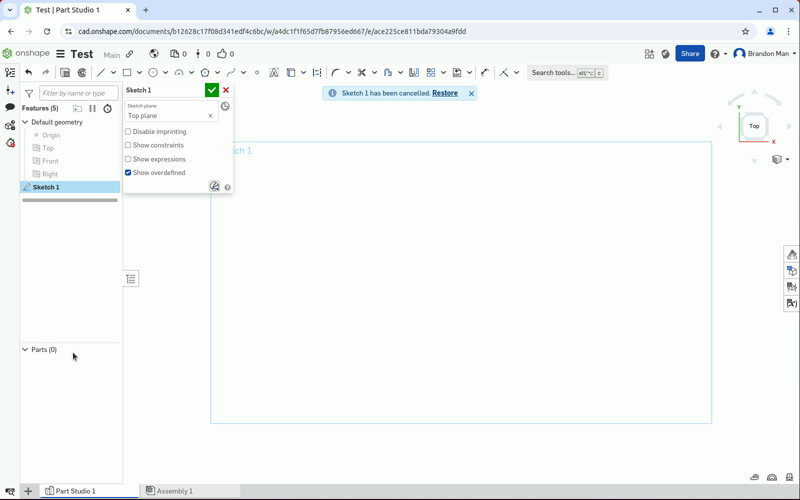
key_down(shift)
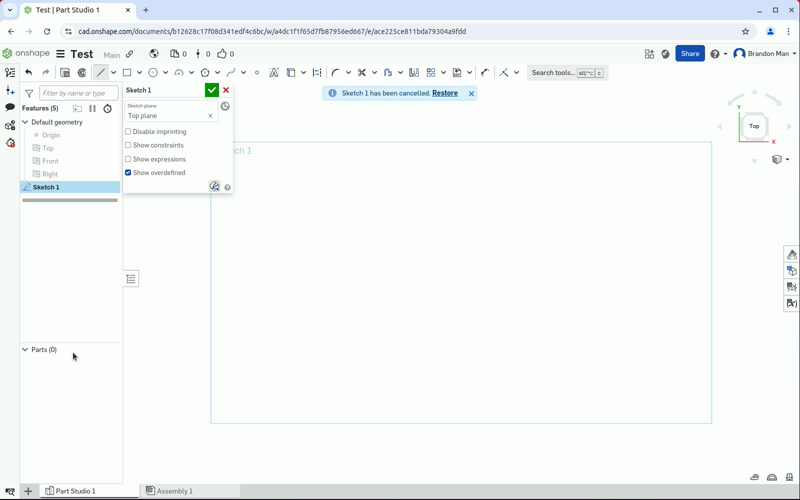
mouse_move(348, 376)
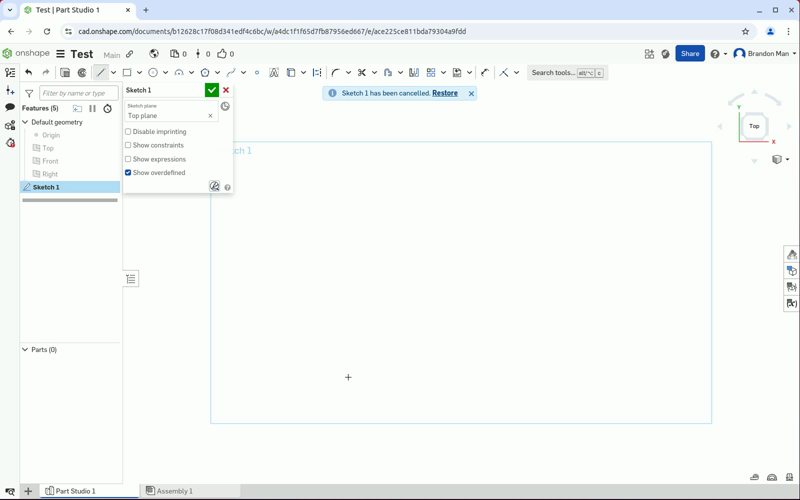
click(348, 376)
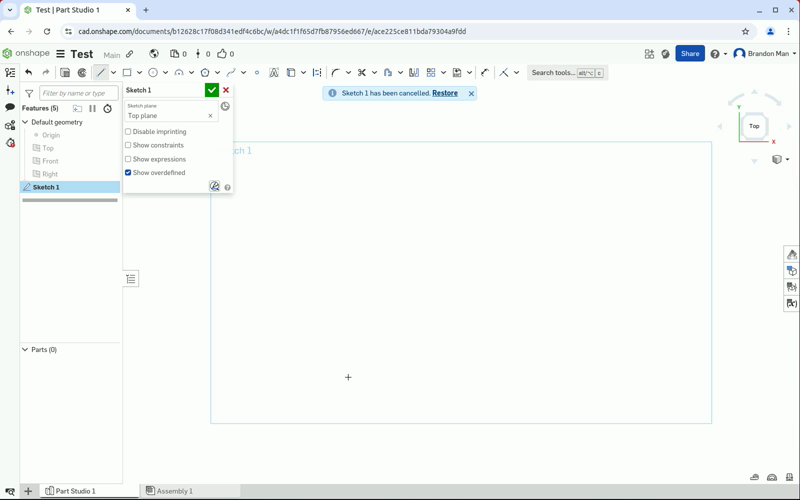
key_up(shift)
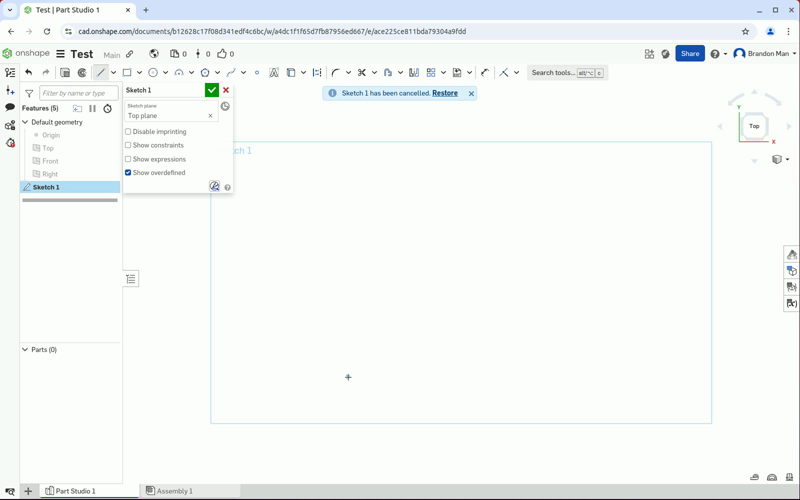
key_down(shift)
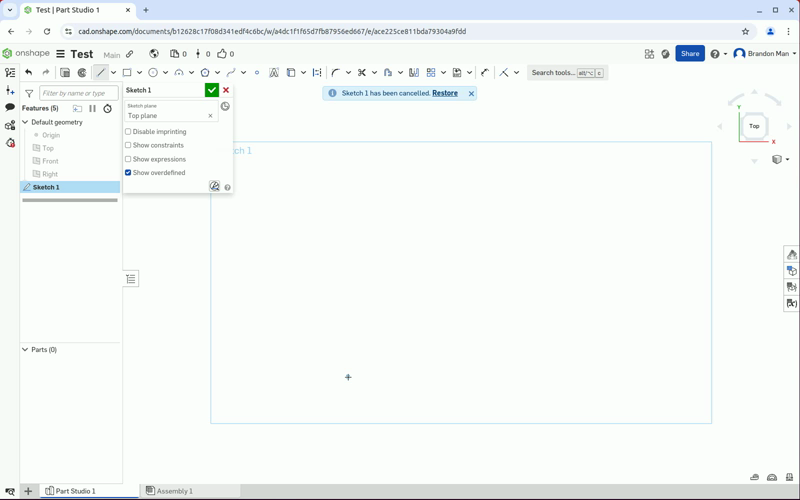
mouse_move(572, 376)
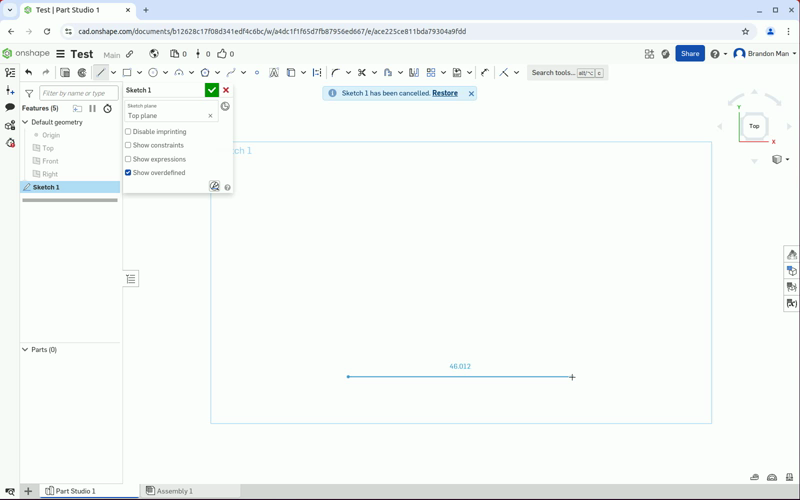
click(572, 376)
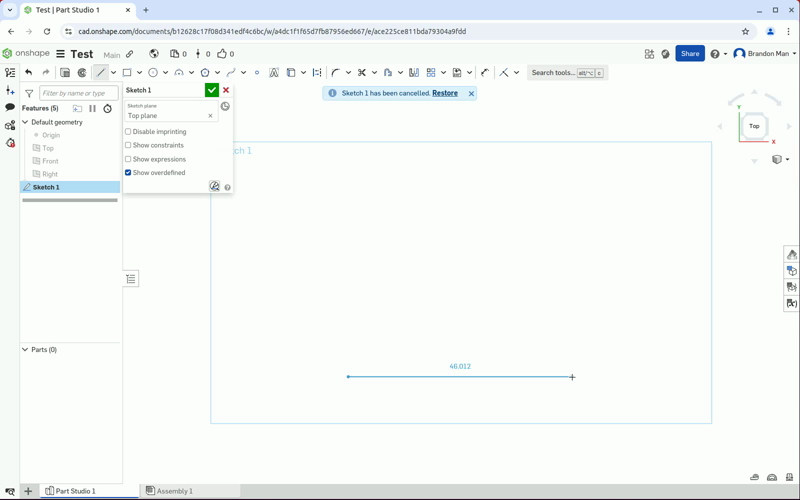
key_up(shift)
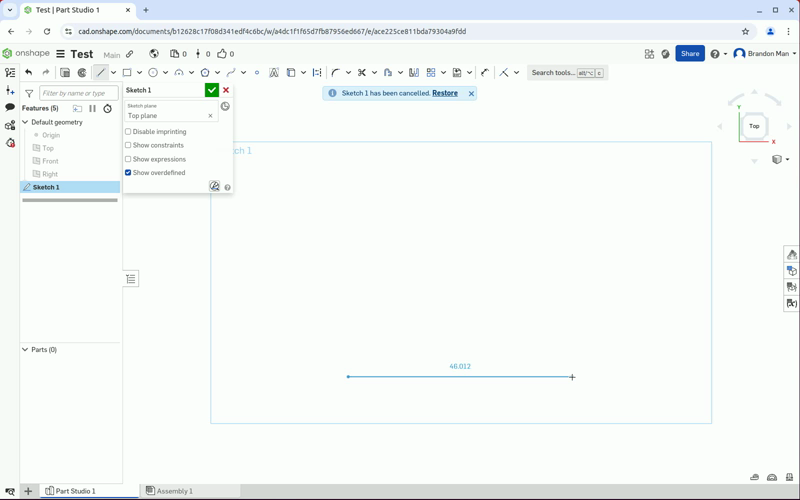
key_down(shift)
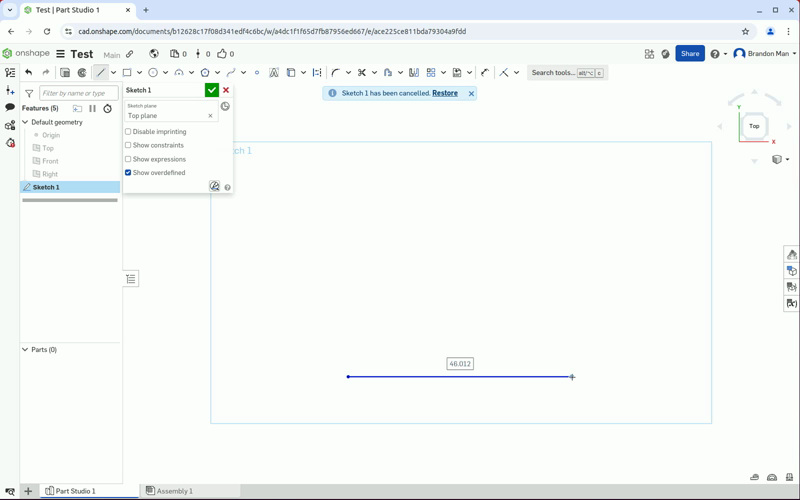
mouse_move(572, 190)
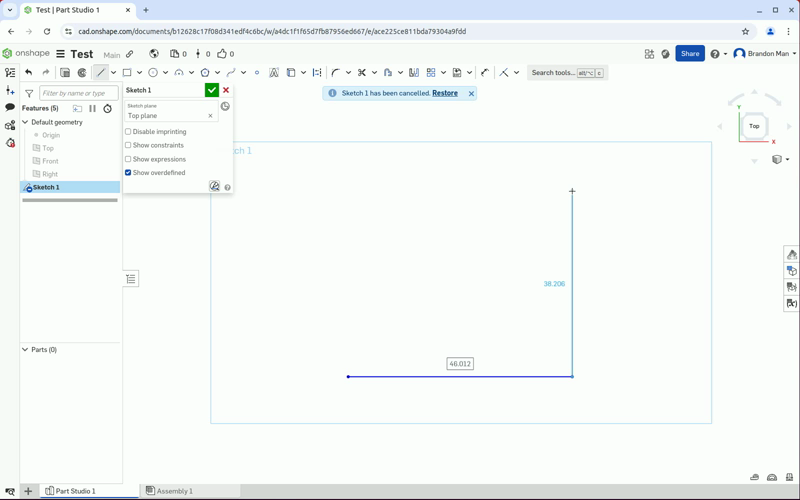
click(572, 190)
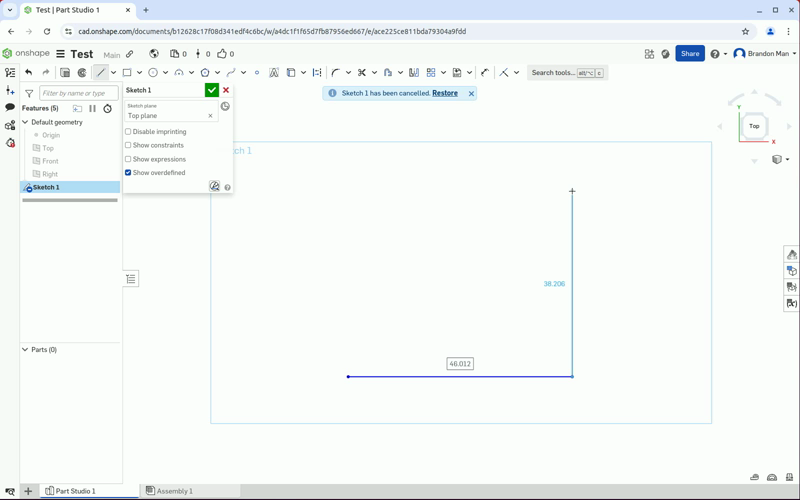
key_up(shift)
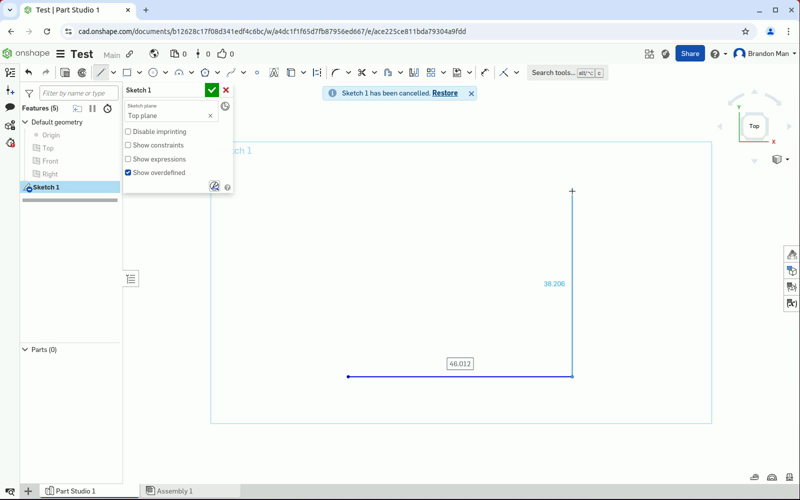
key_down(shift)
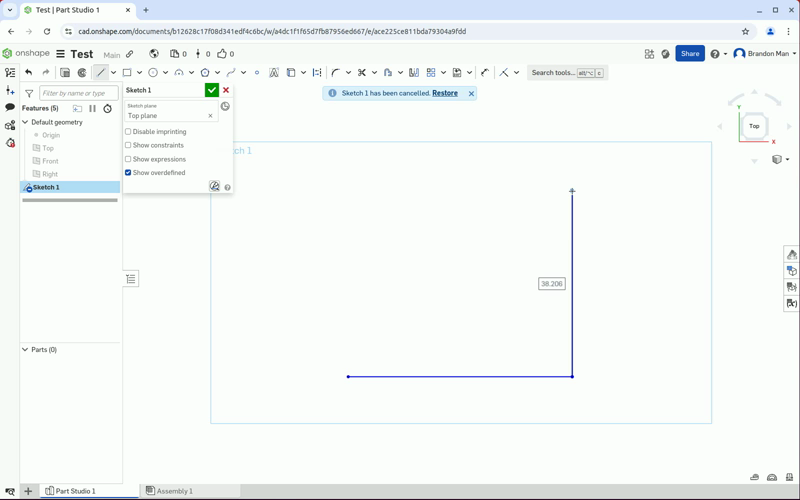
mouse_move(348, 190)
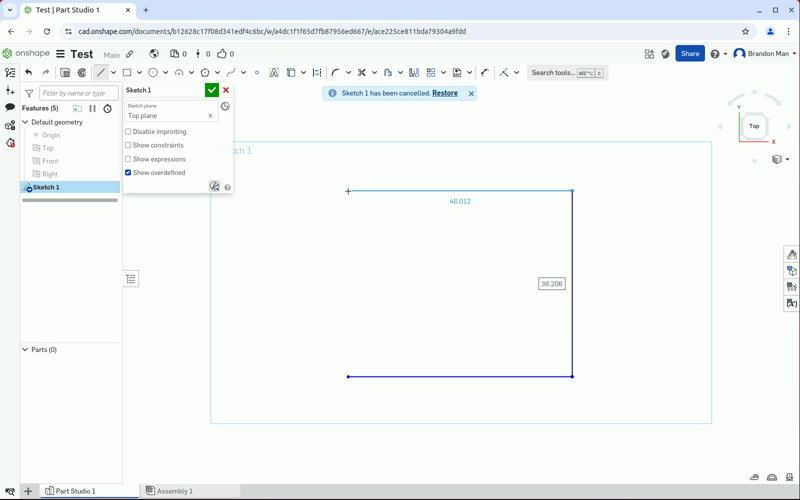
click(348, 190)
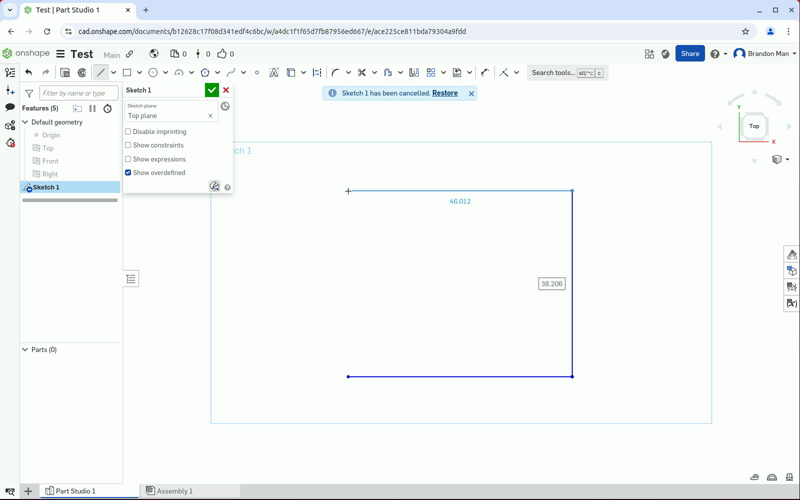
key_up(shift)
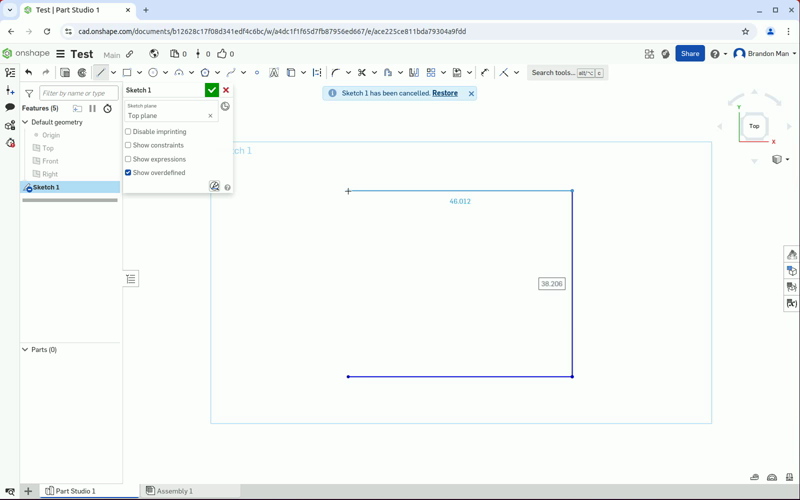
key_down(shift)
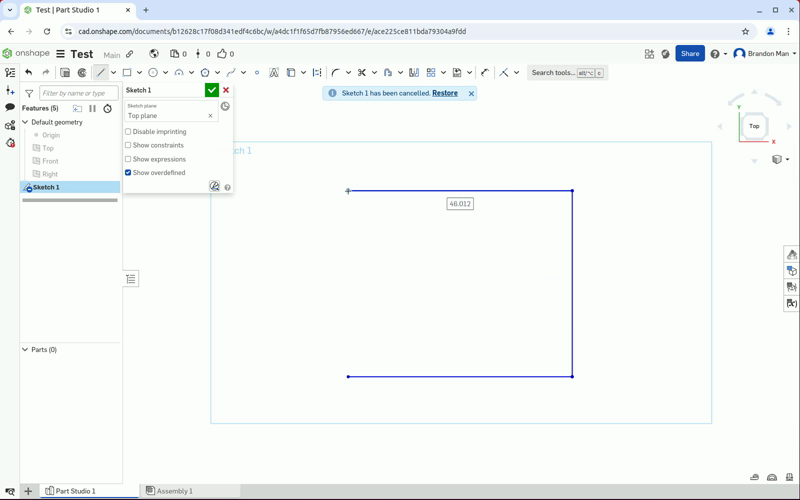
mouse_move(348, 376)
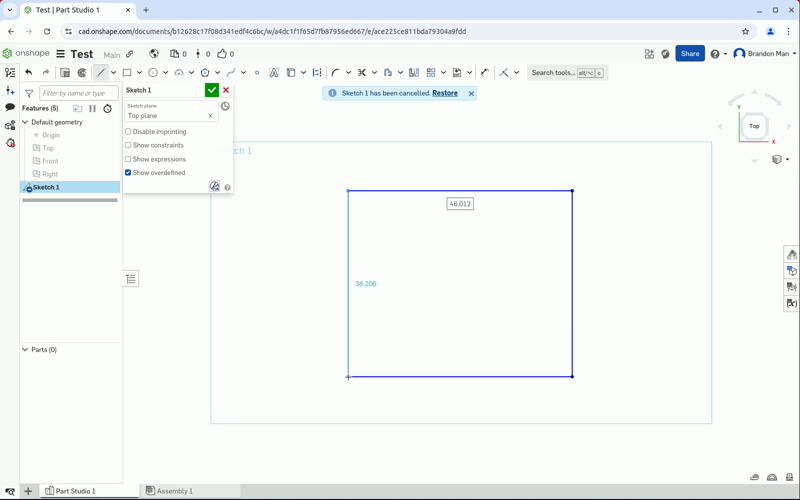
key_up(shift)
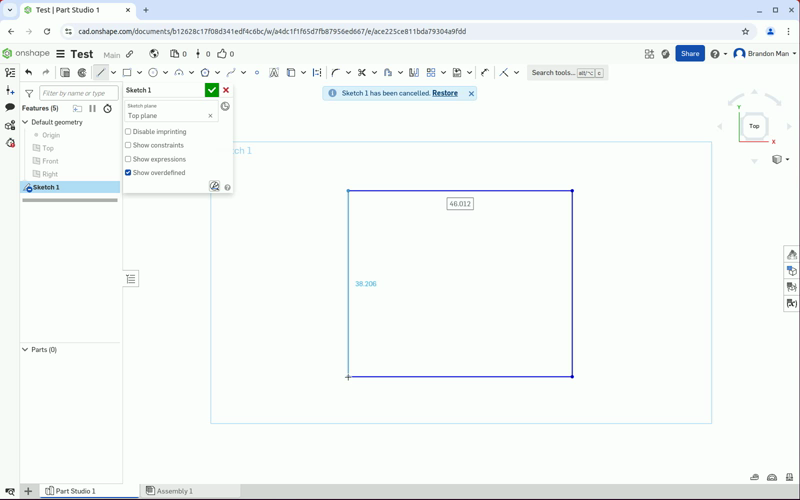
click(348, 376)
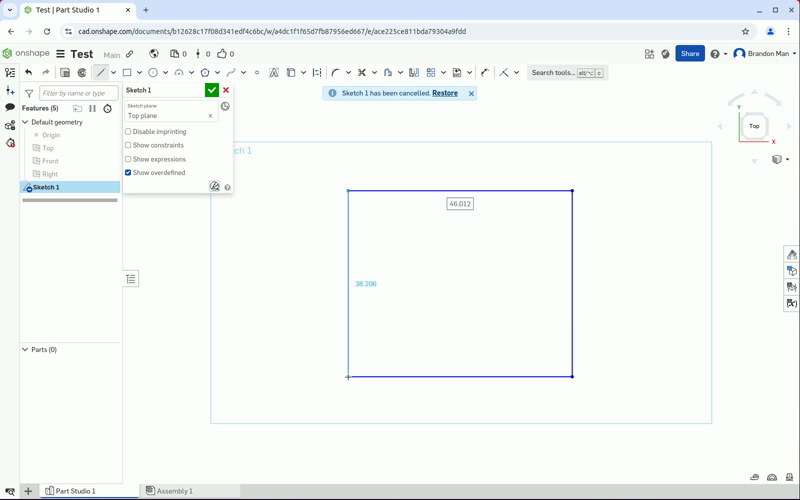
key(esc)
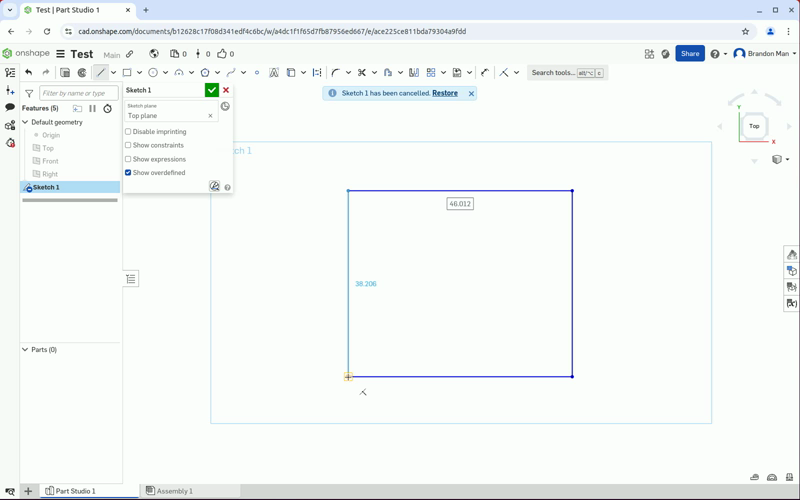
key(c)
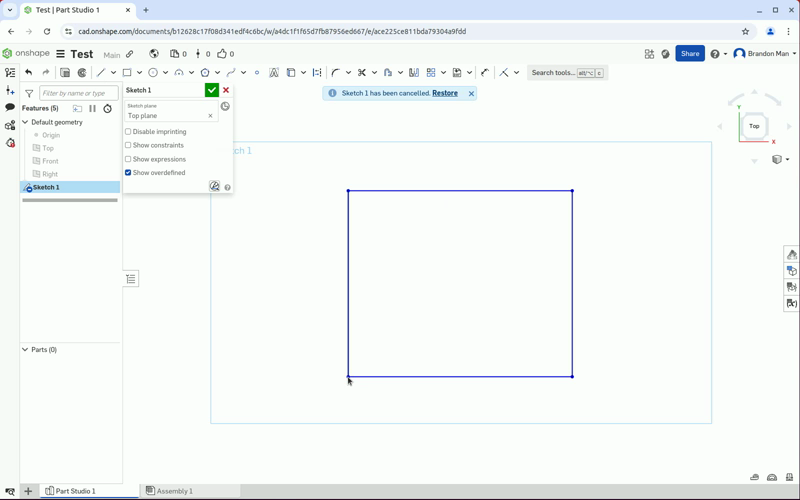
key_down(shift)
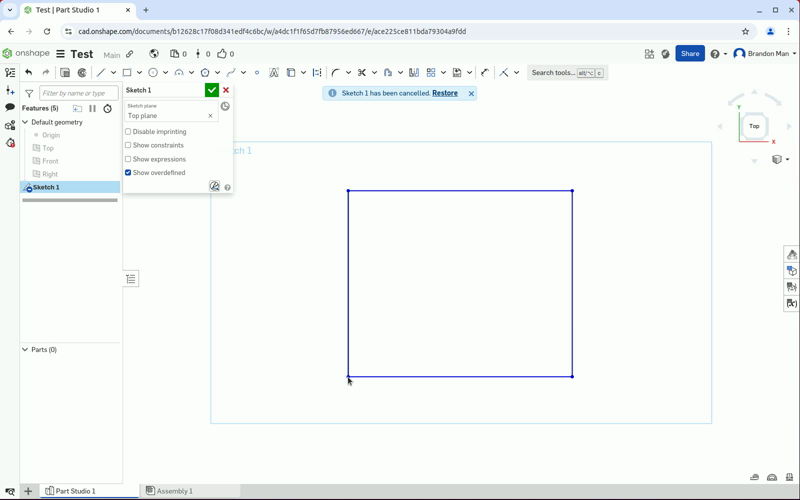
mouse_move(461, 282)
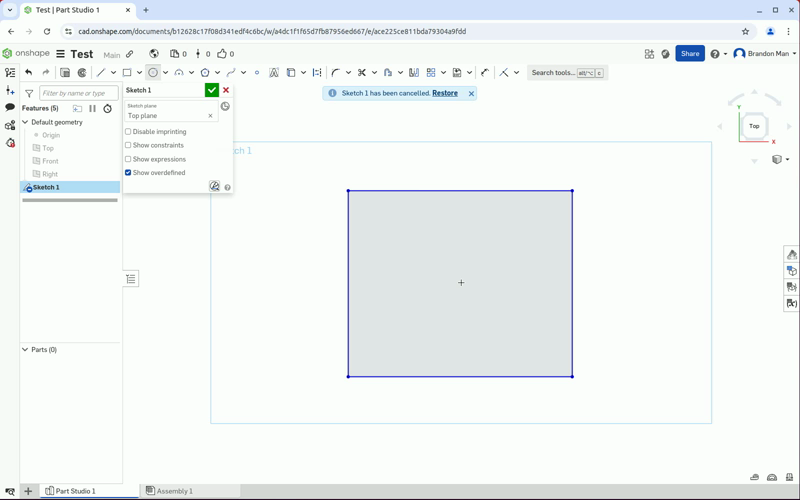
click(461, 282)
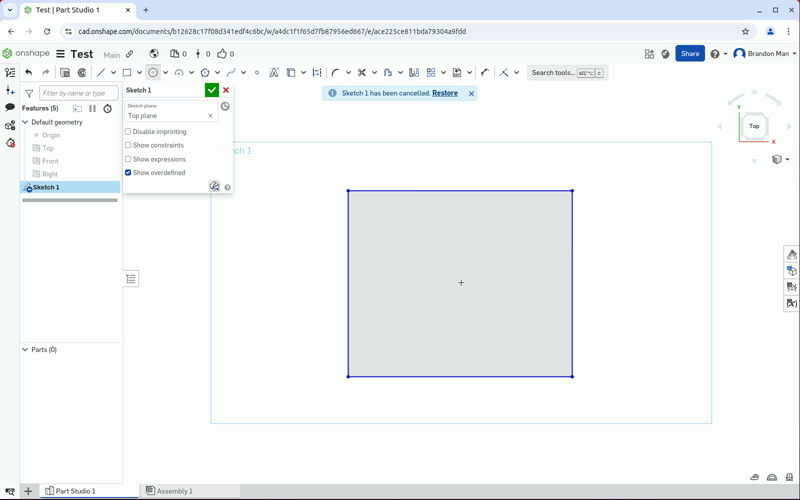
key_up(shift)
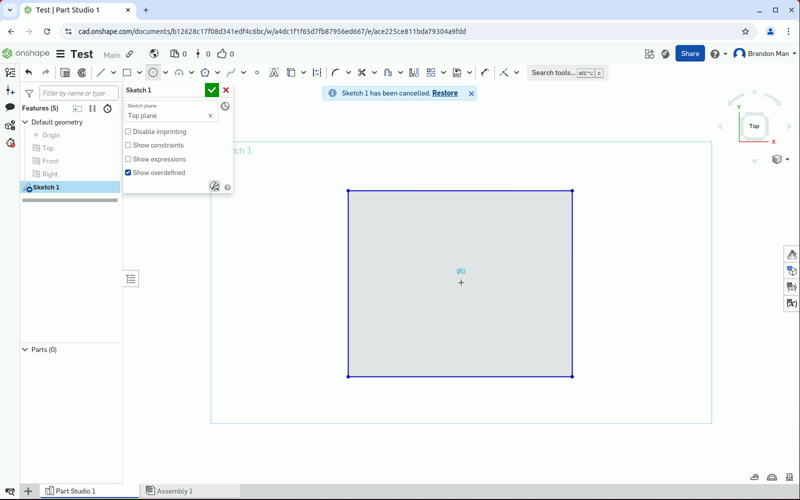
mouse_move(546, 282)
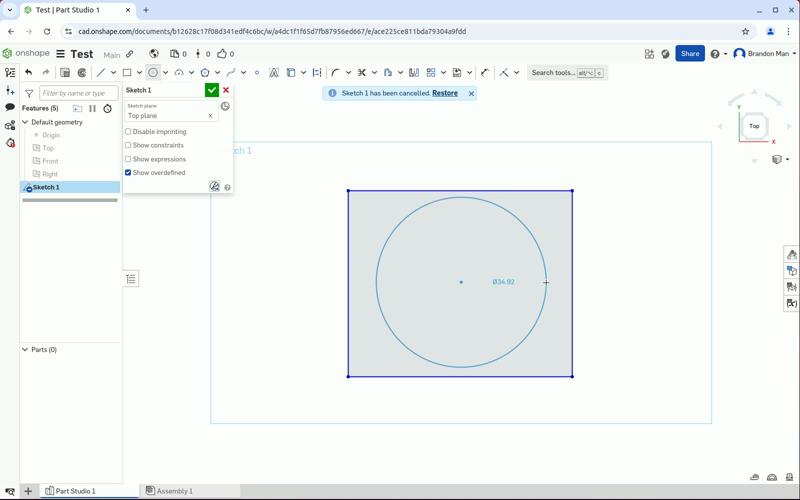
click(546, 282)
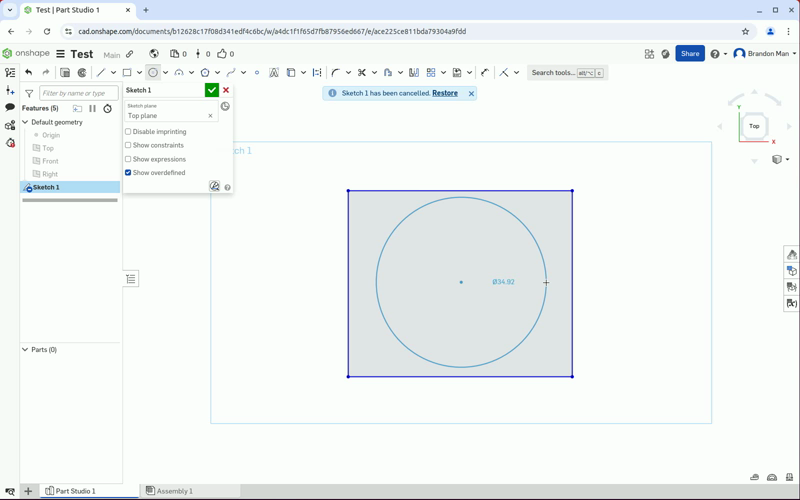
key(esc)
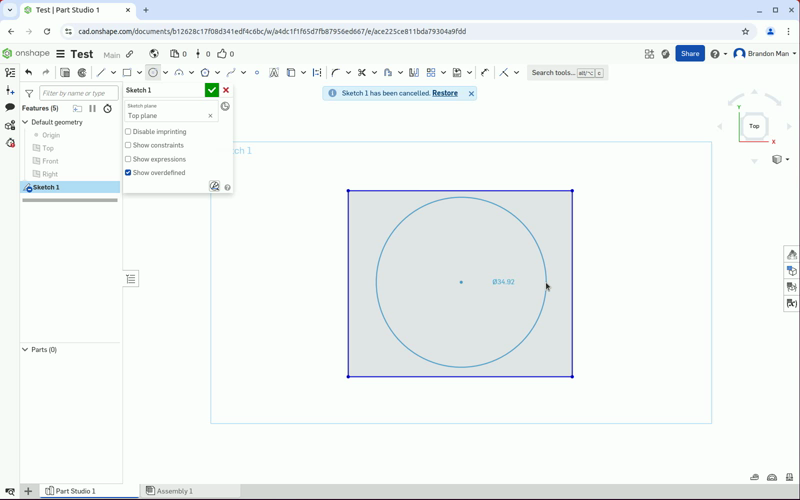
mouse_move(391, 209)
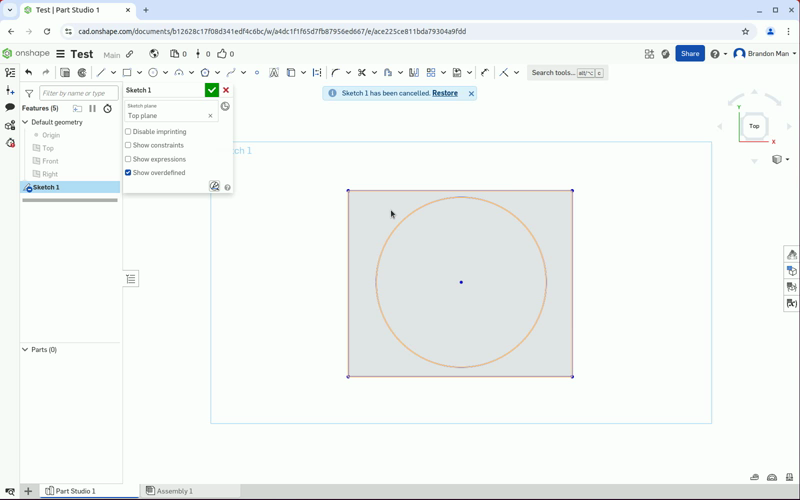
click(391, 209)
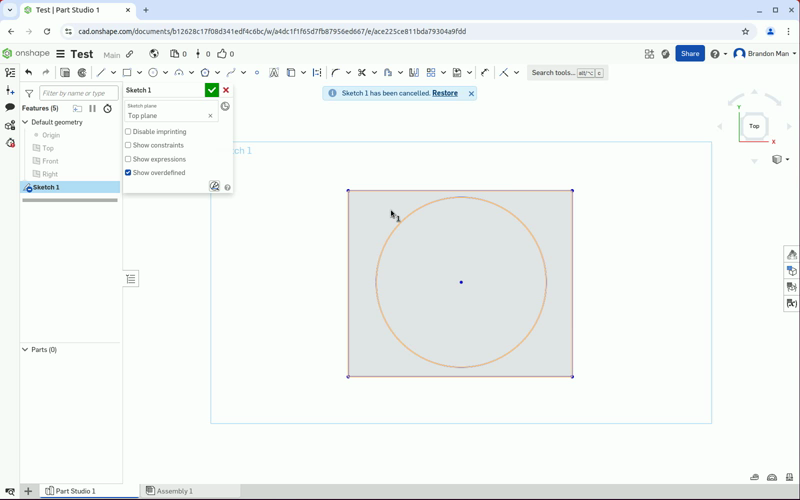
mouse_move(73, 352)
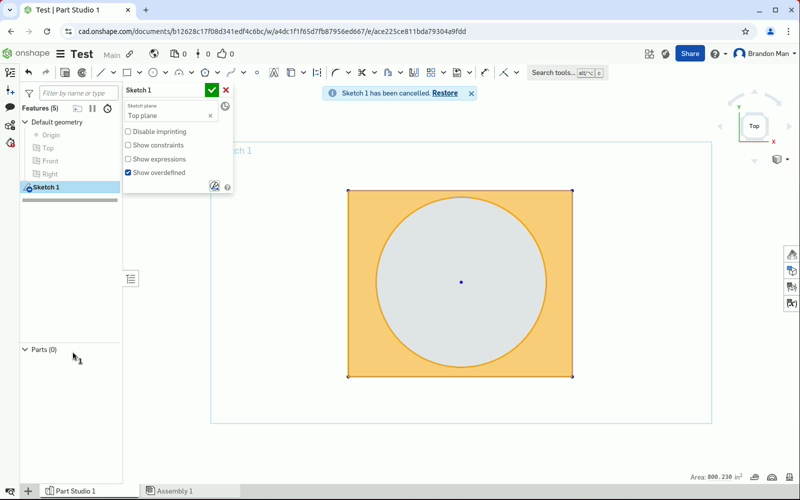
key(shift+y)
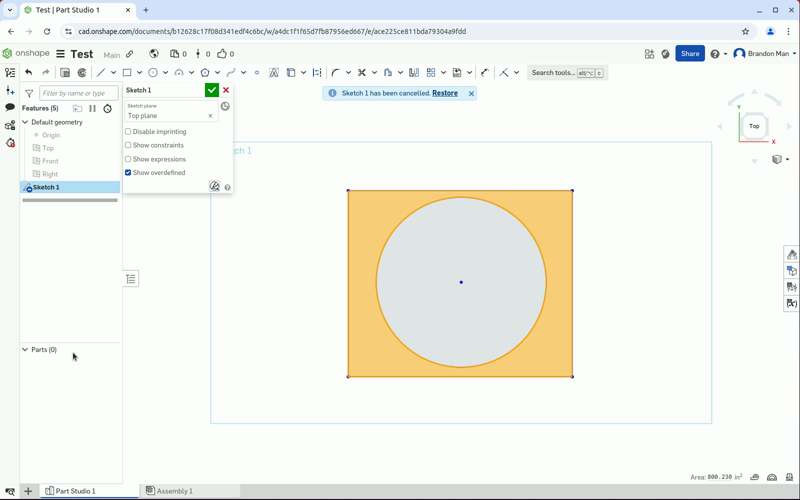
key(shift+e)
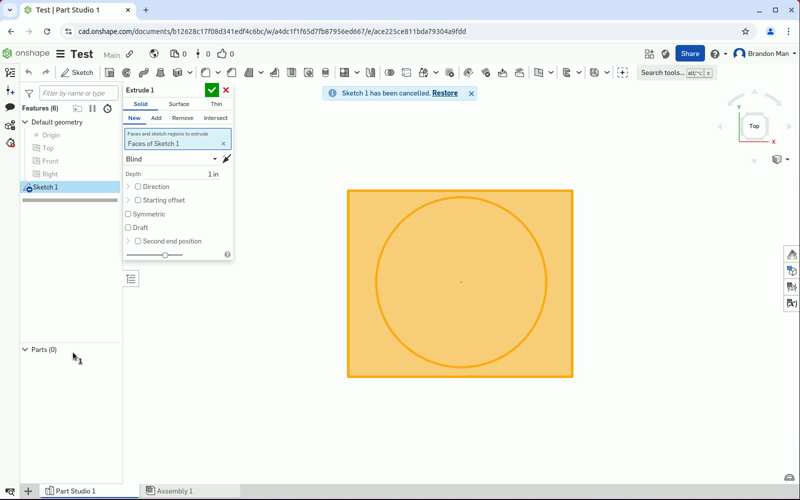
mouse_move(143, 106)
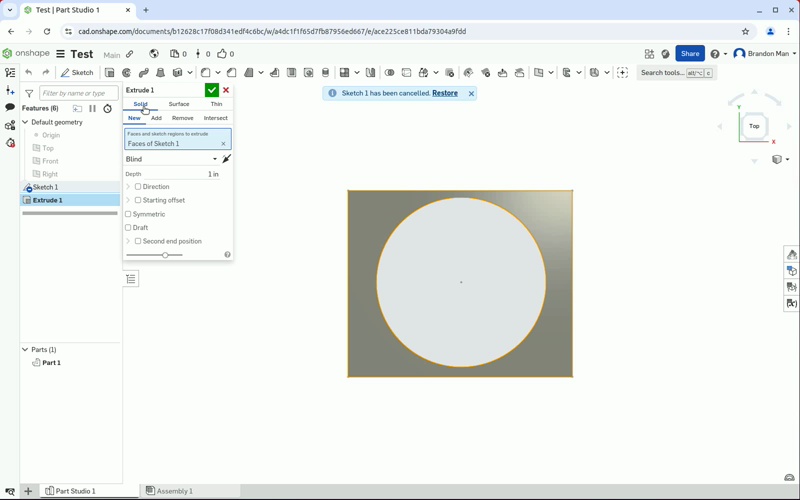
click(143, 106)
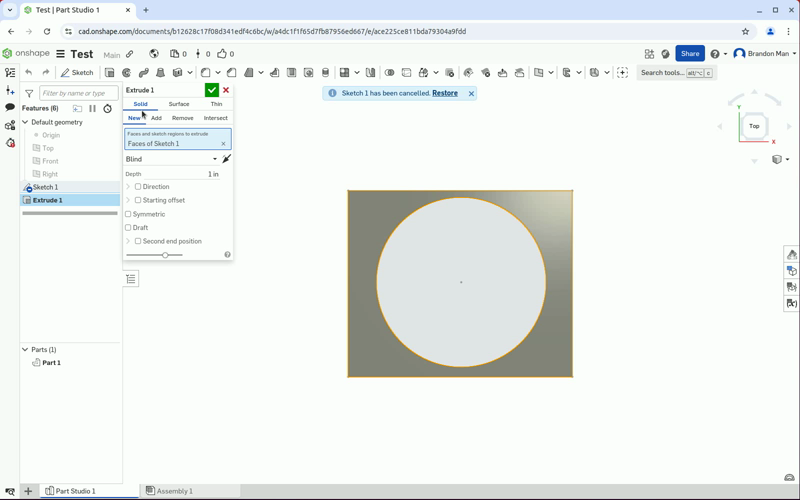
mouse_move(137, 120)
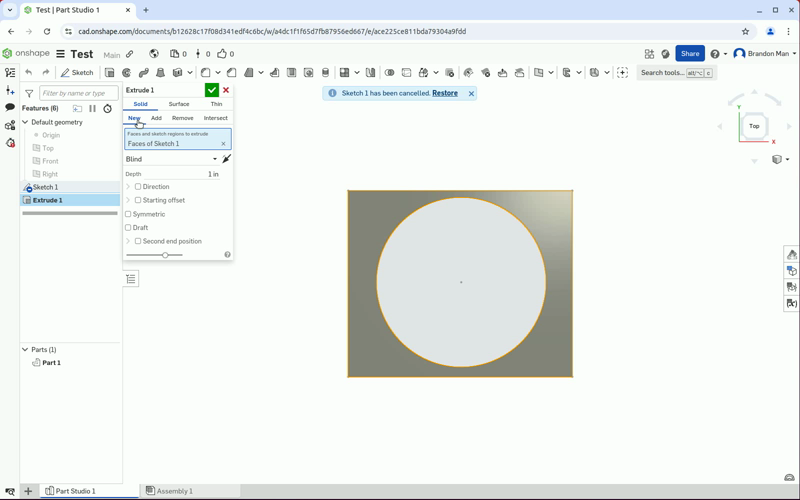
click(137, 120)
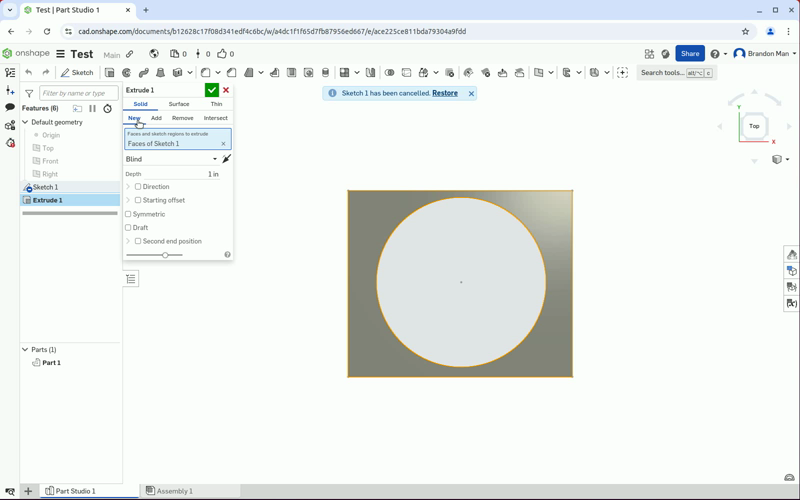
key(tab, 4)
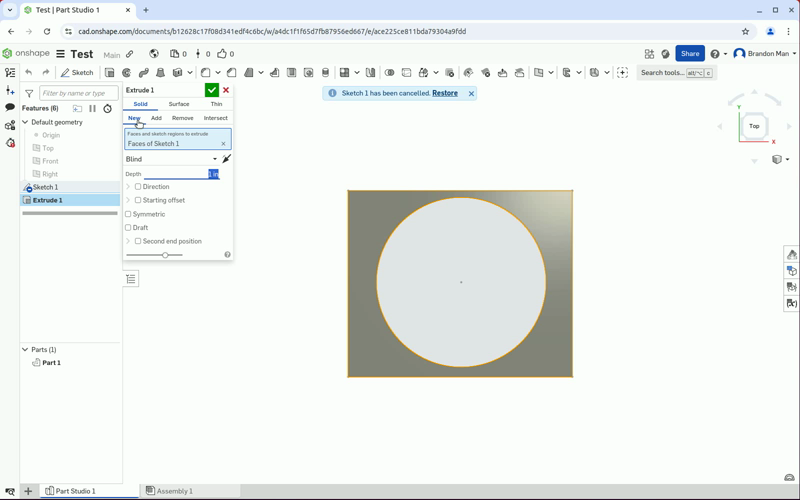
text(0.722)
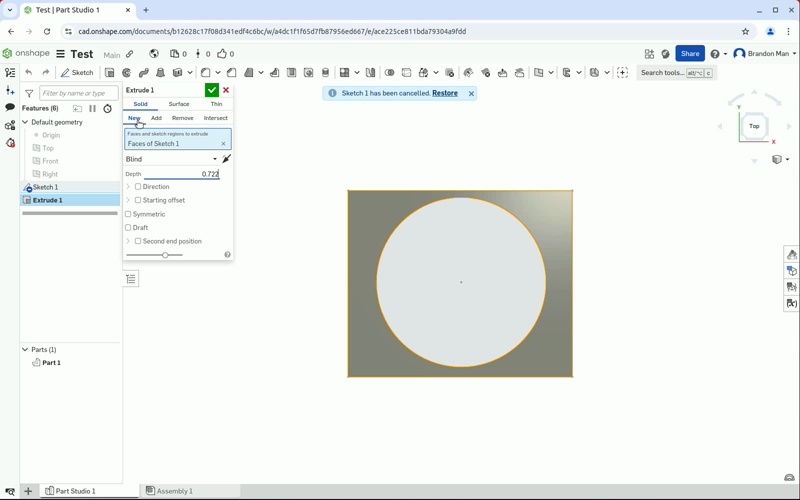
key(enter)
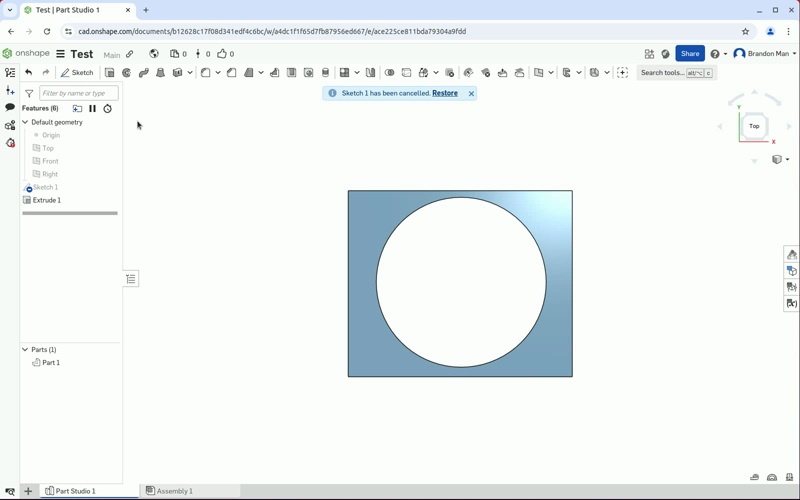
key(shift+h)
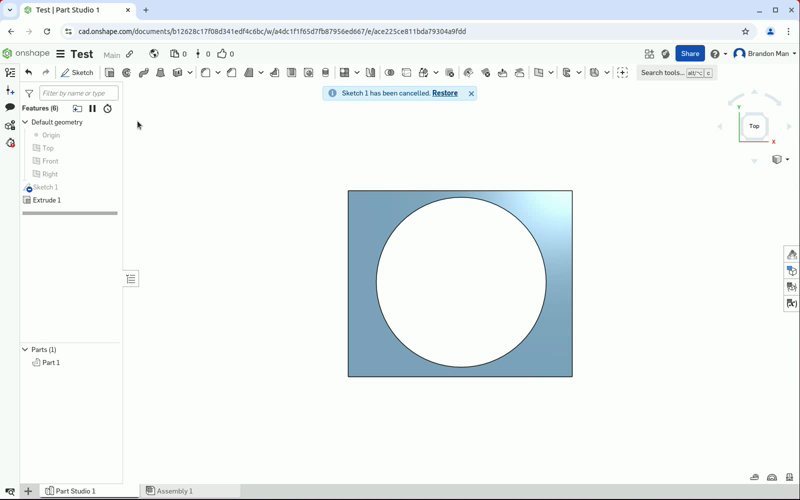
key(shift+h)
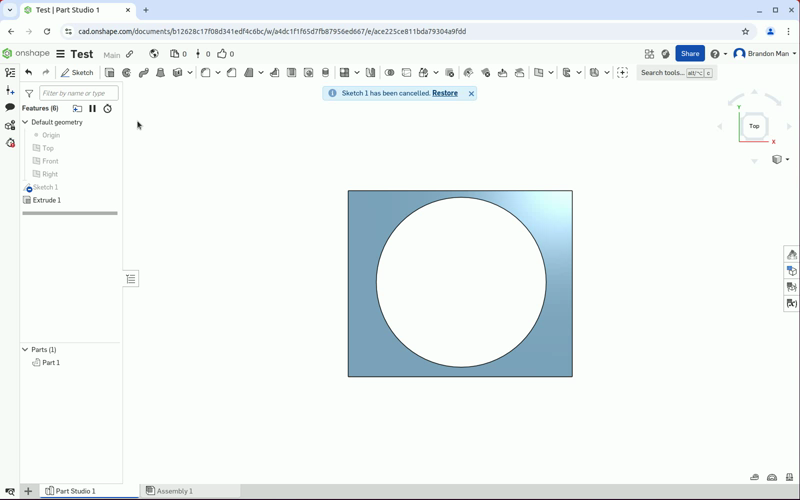
mouse_move(73, 189)
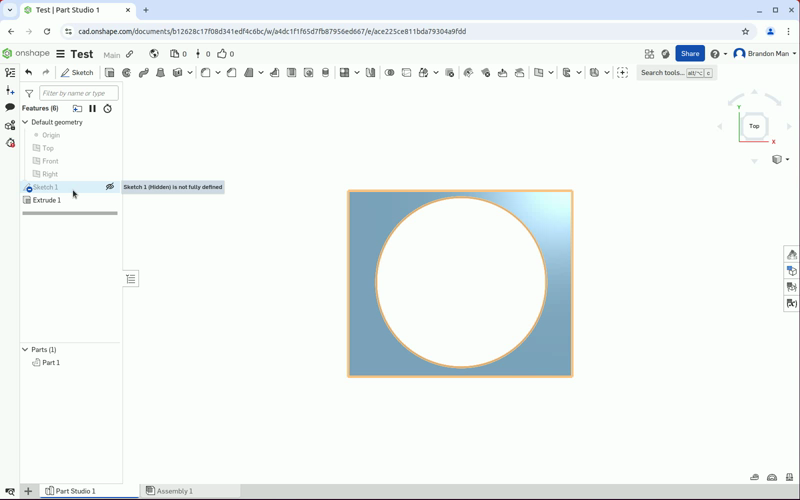
click(73, 189)
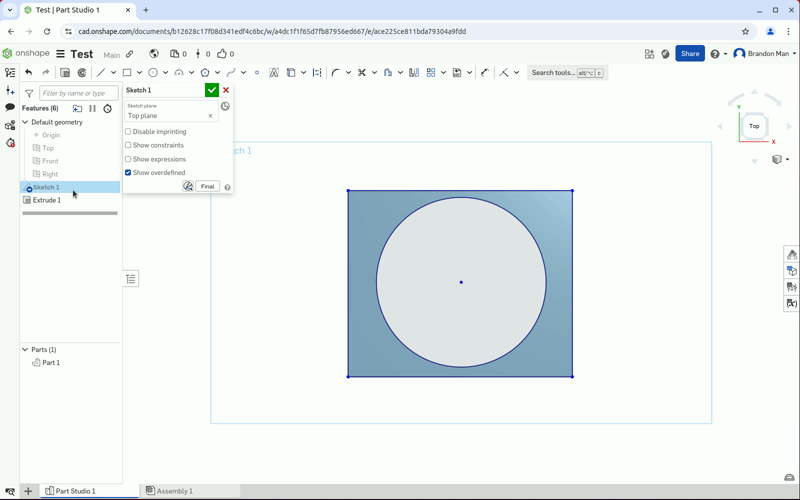
mouse_move(229, 92)
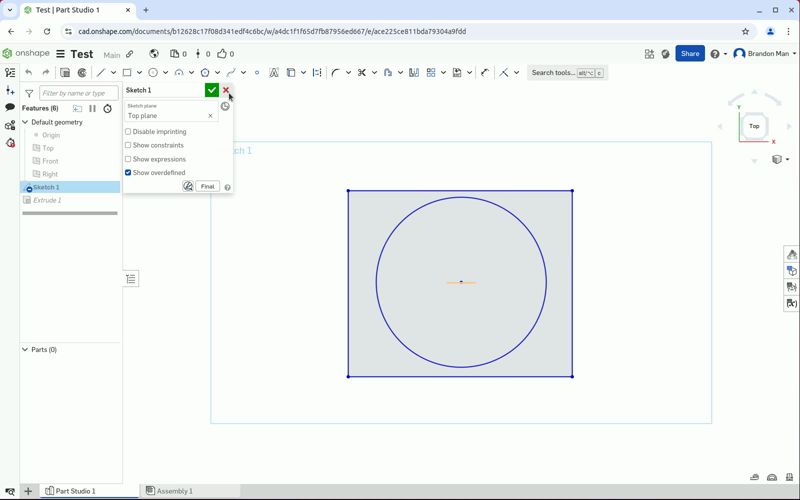
click(229, 92)
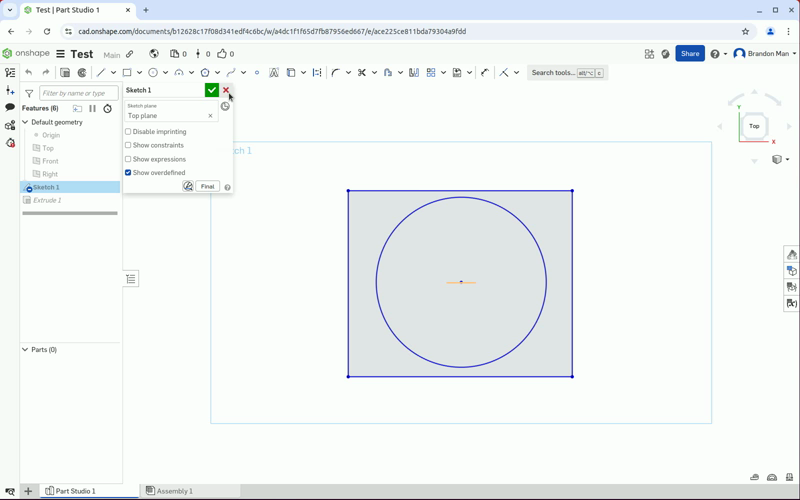
key(shift+s)
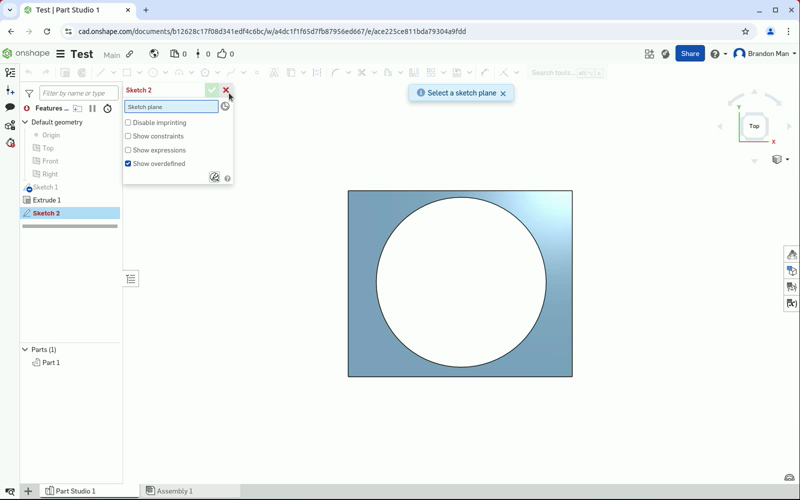
mouse_move(73, 150)
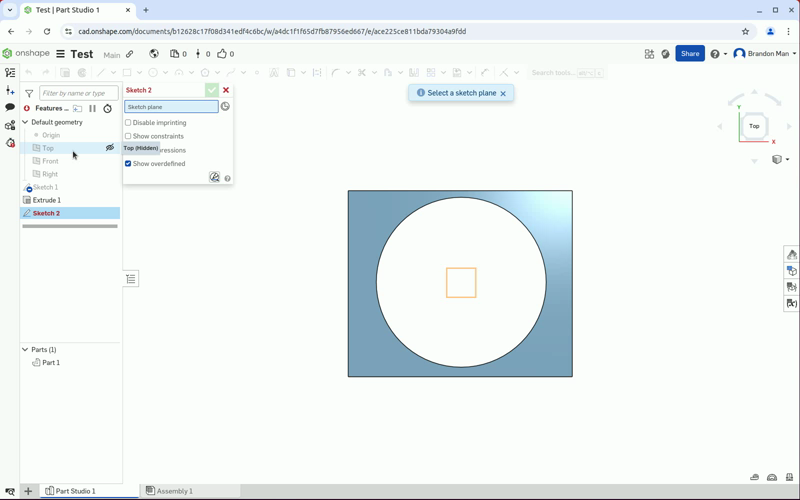
click(73, 150)
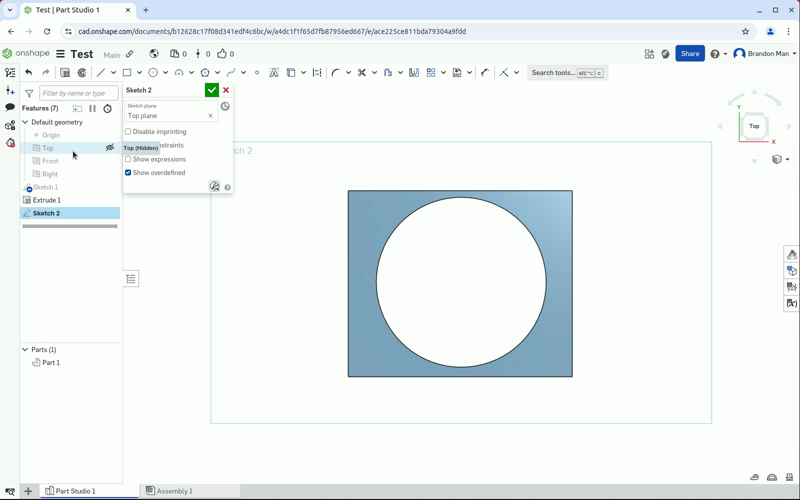
mouse_move(73, 352)
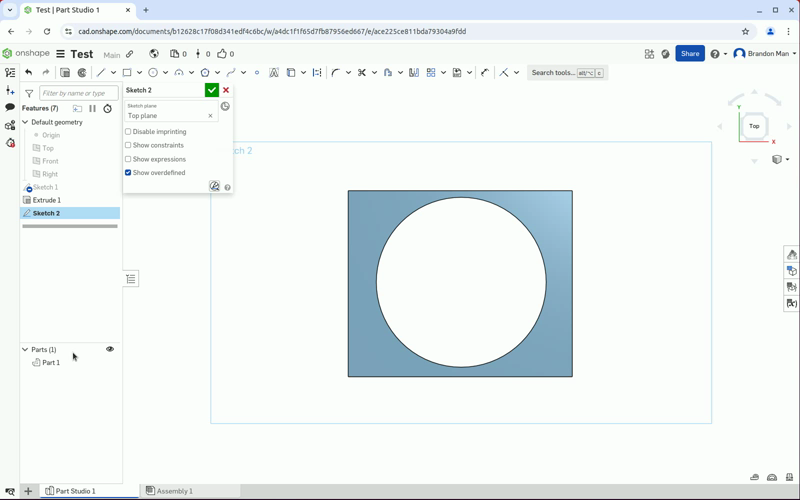
key(y)
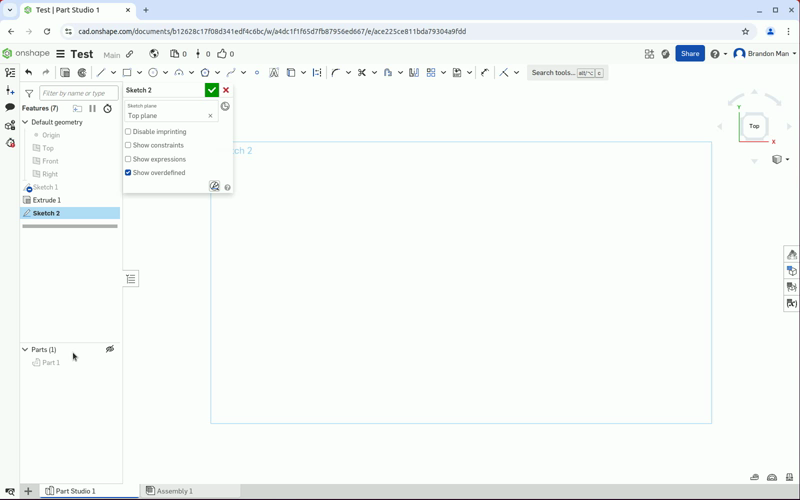
key(l)
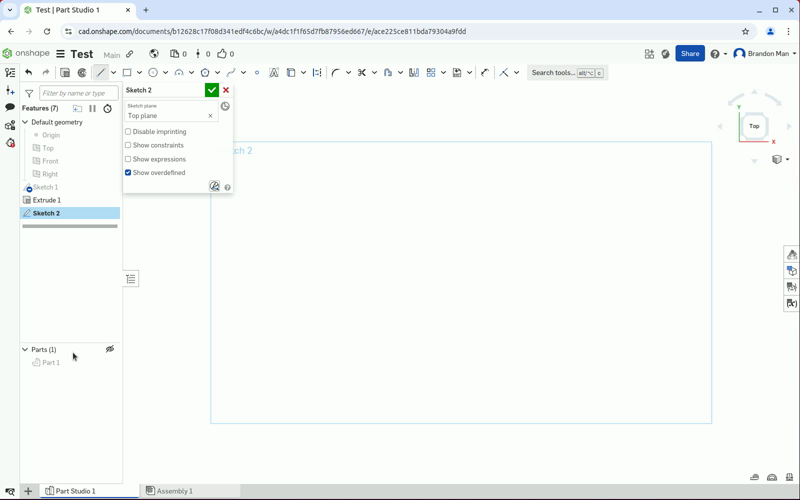
key_down(shift)
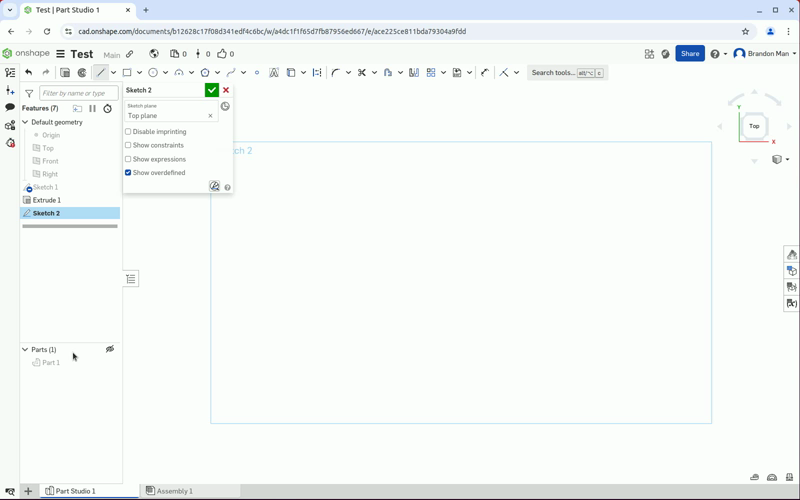
mouse_move(348, 376)
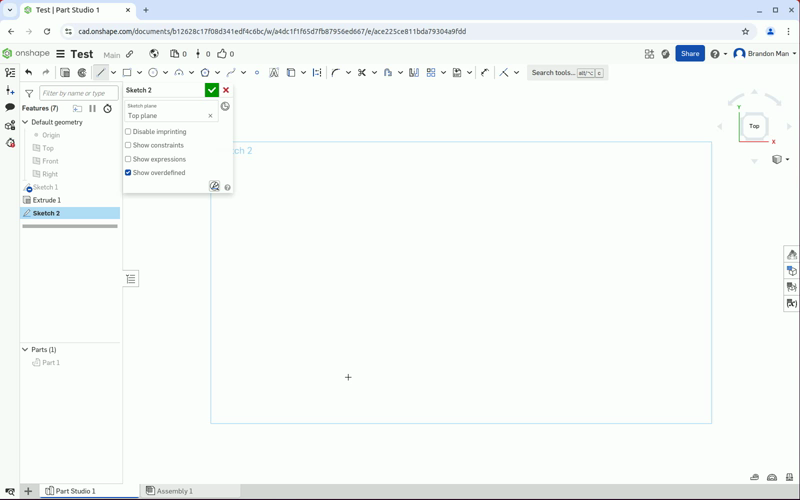
click(348, 376)
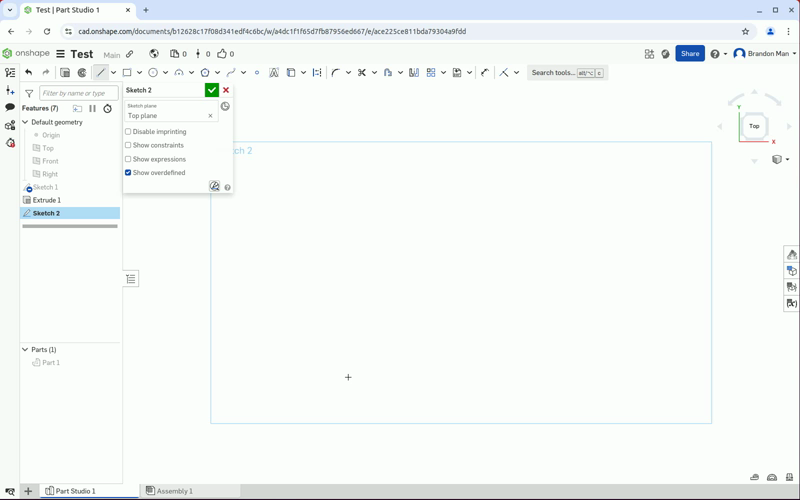
key_up(shift)
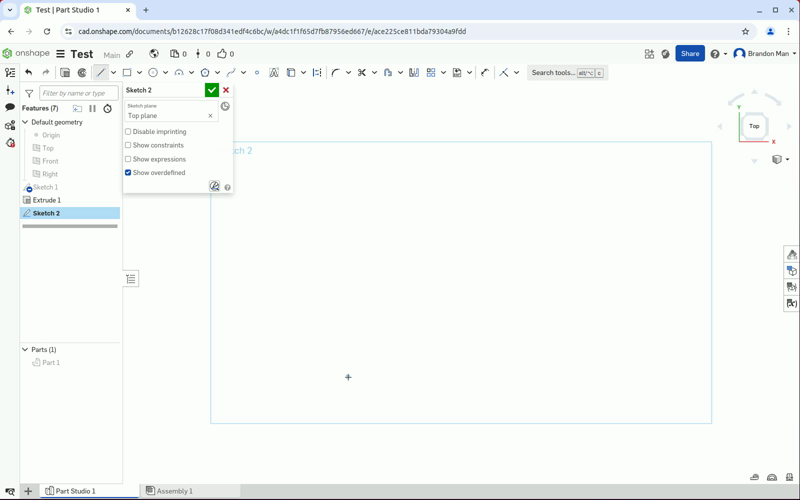
key_down(shift)
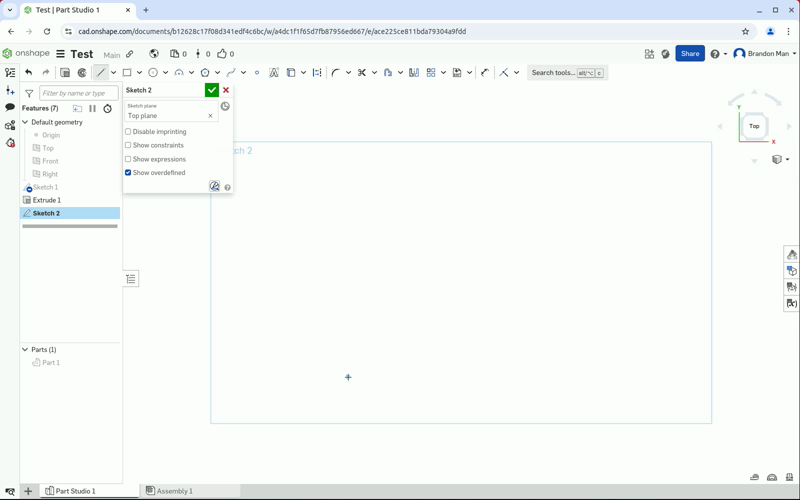
mouse_move(572, 376)
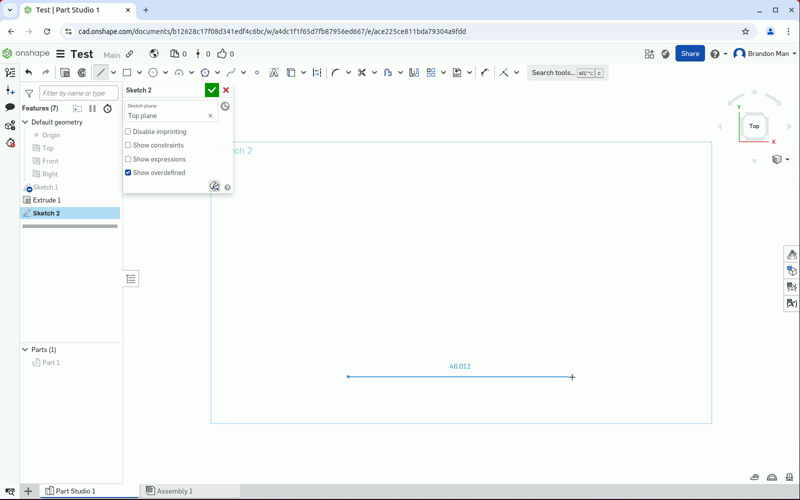
click(572, 376)
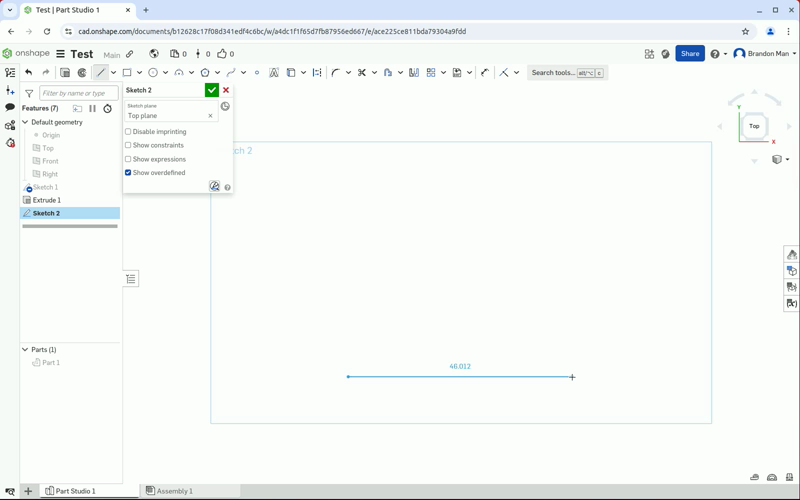
key_up(shift)
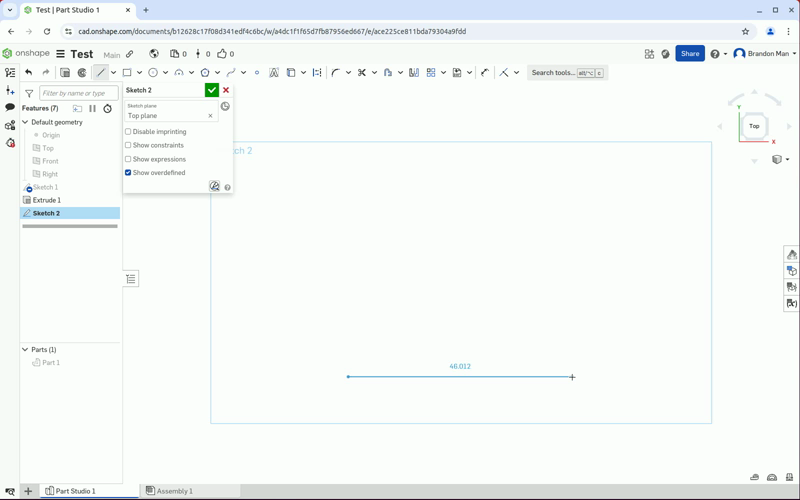
key_down(shift)
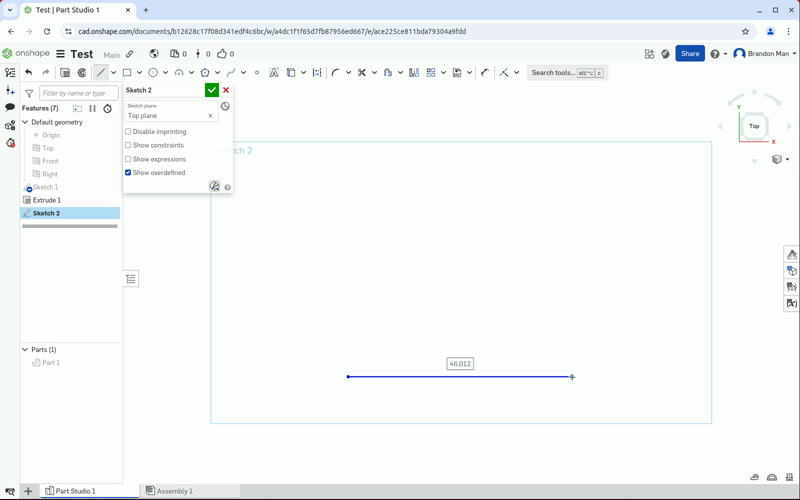
mouse_move(572, 190)
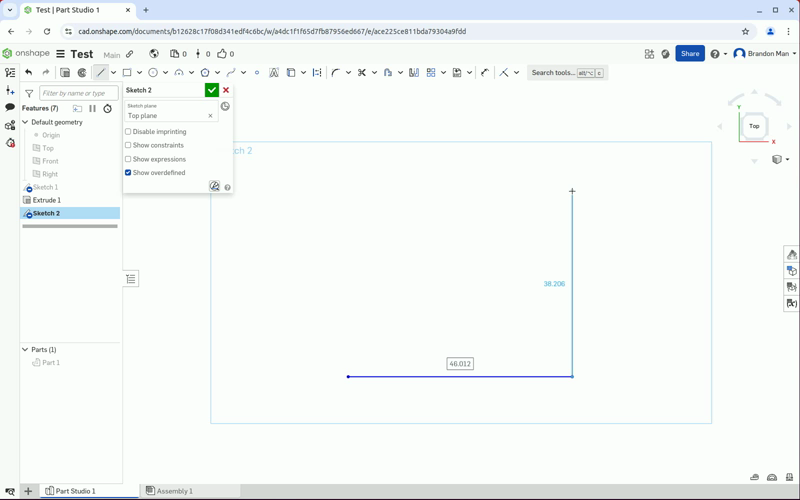
click(572, 190)
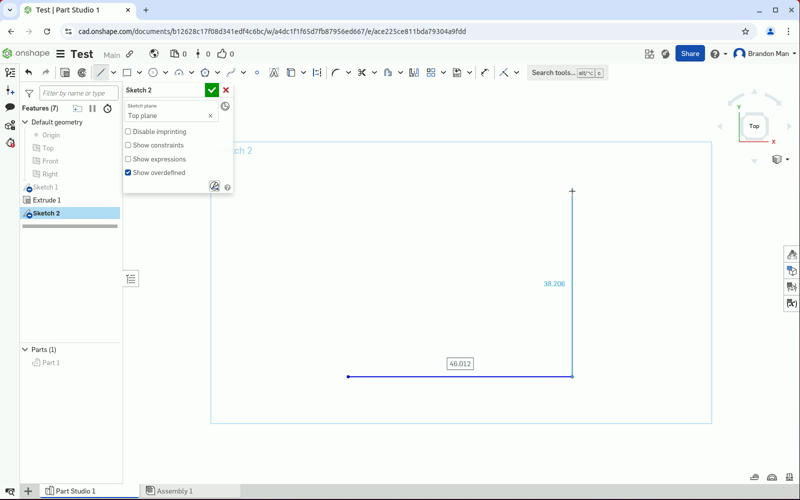
key_up(shift)
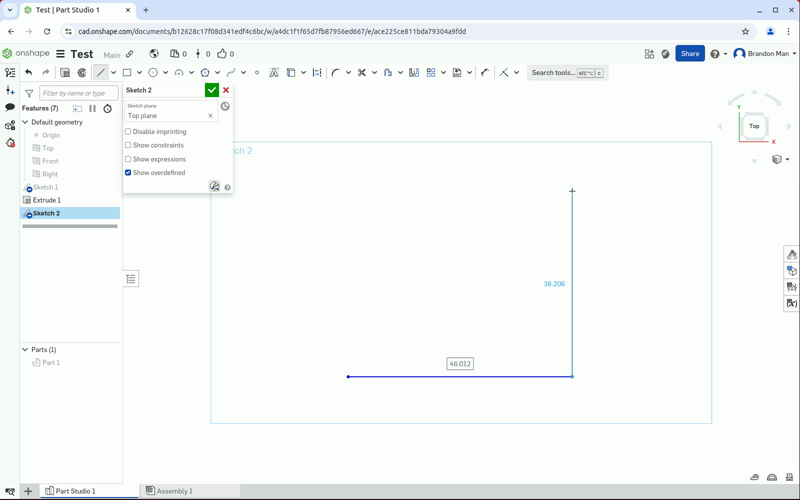
key_down(shift)
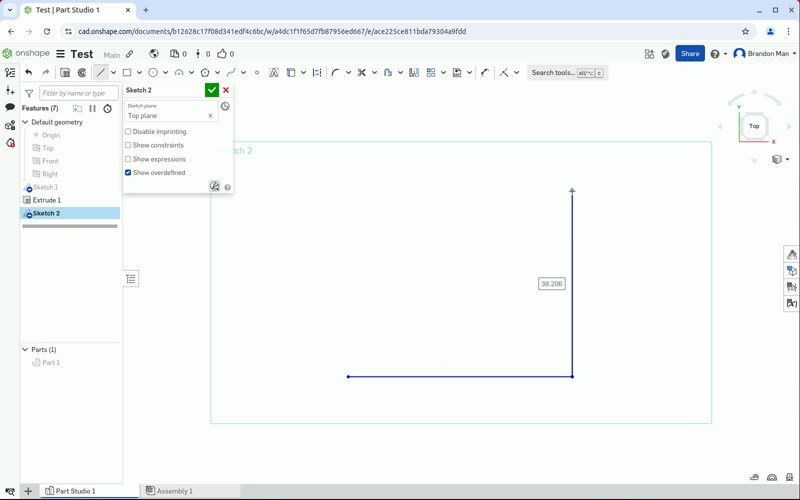
mouse_move(348, 190)
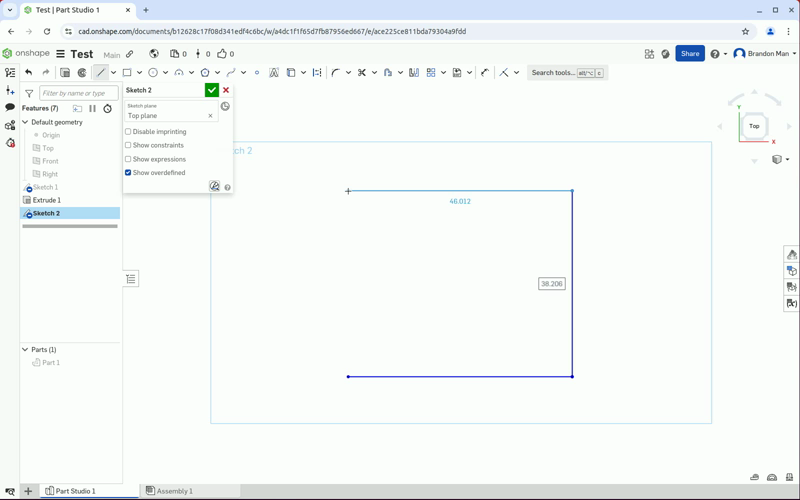
click(348, 190)
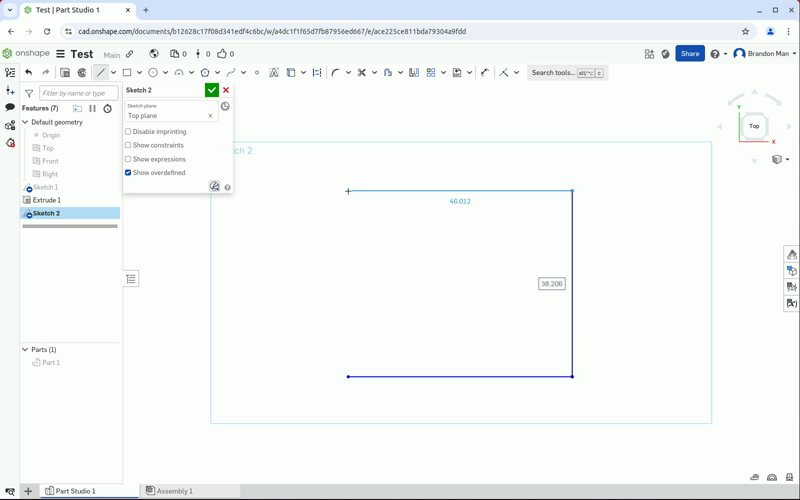
key_up(shift)
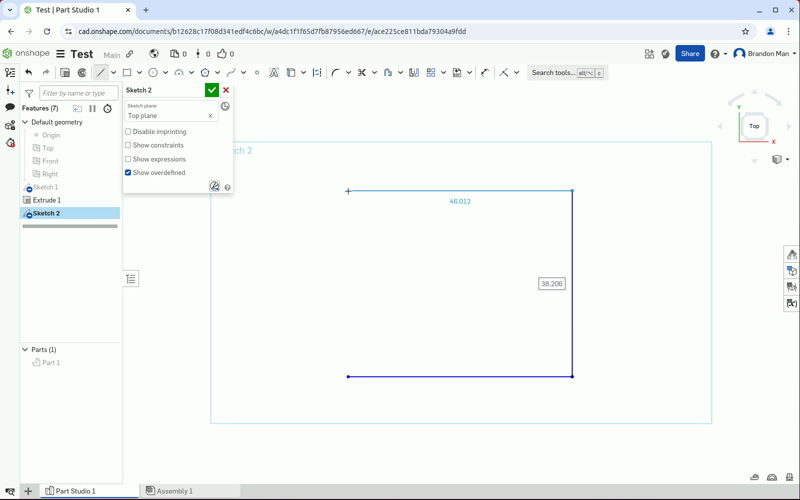
key_down(shift)
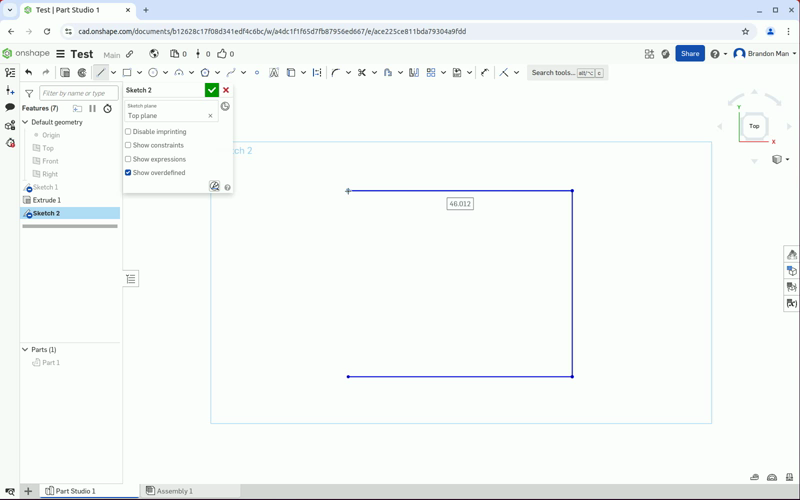
mouse_move(348, 376)
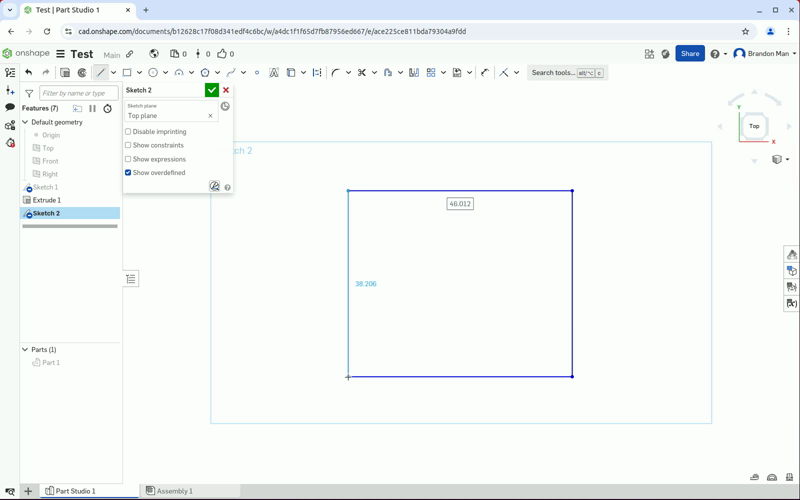
key_up(shift)
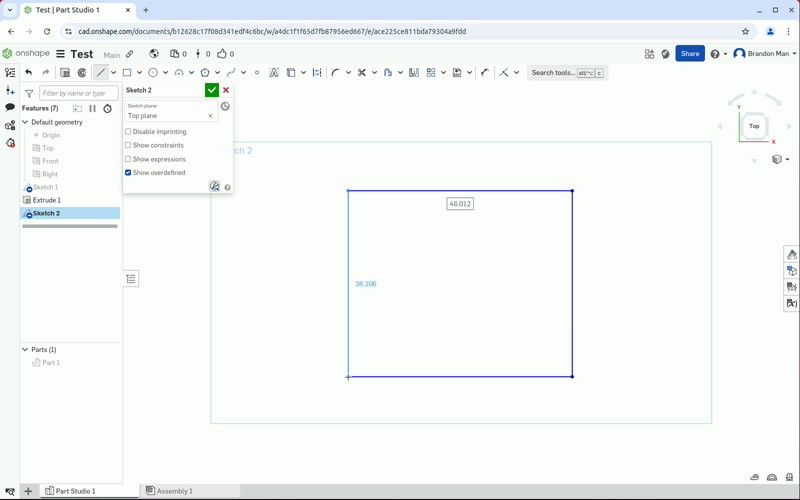
click(348, 376)
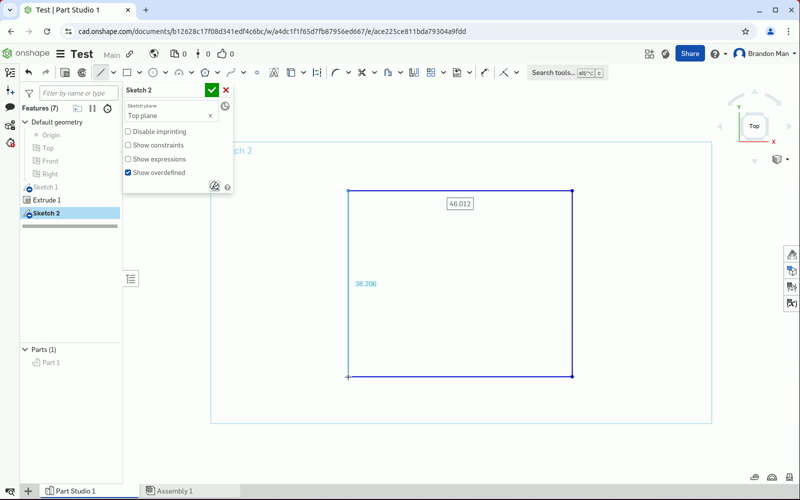
key(esc)
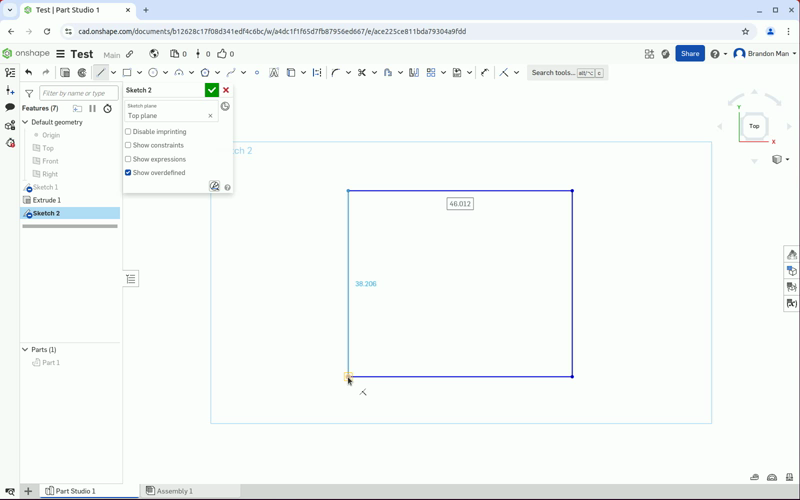
key(c)
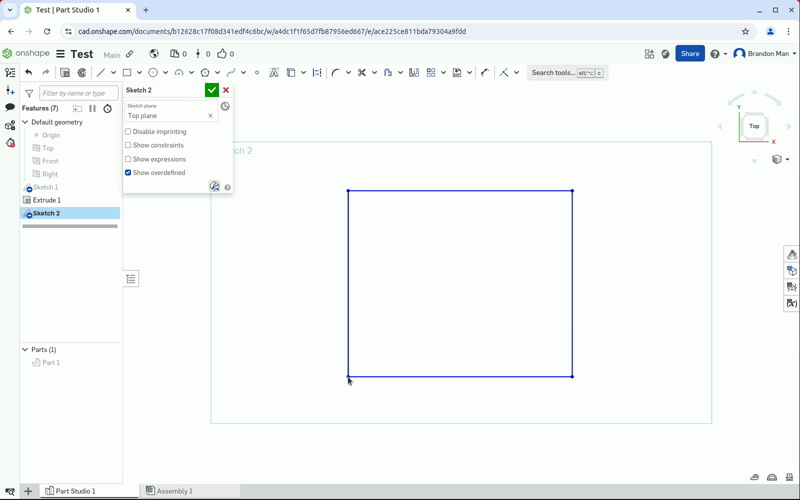
key_down(shift)
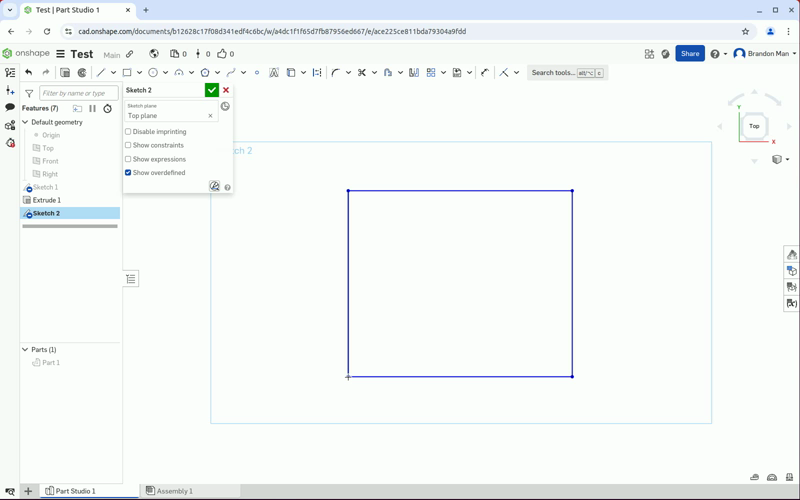
mouse_move(461, 282)
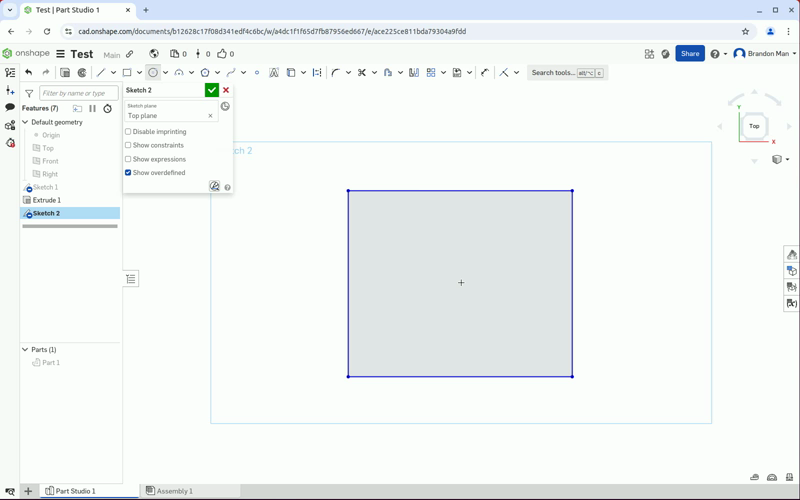
click(461, 282)
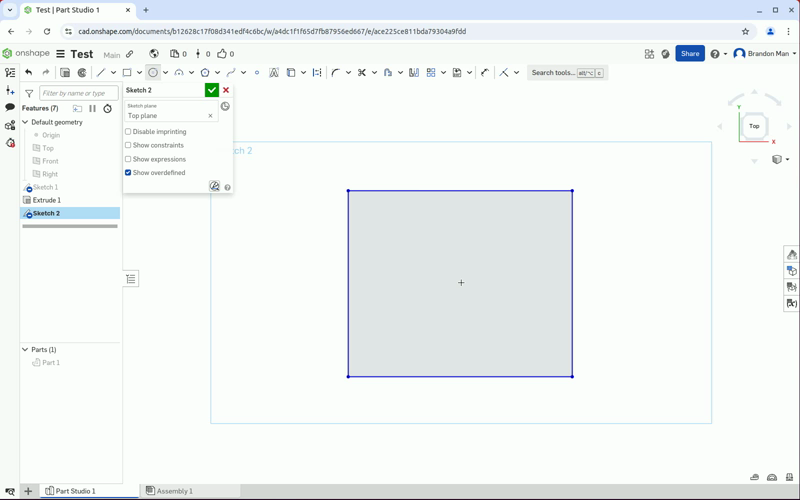
key_up(shift)
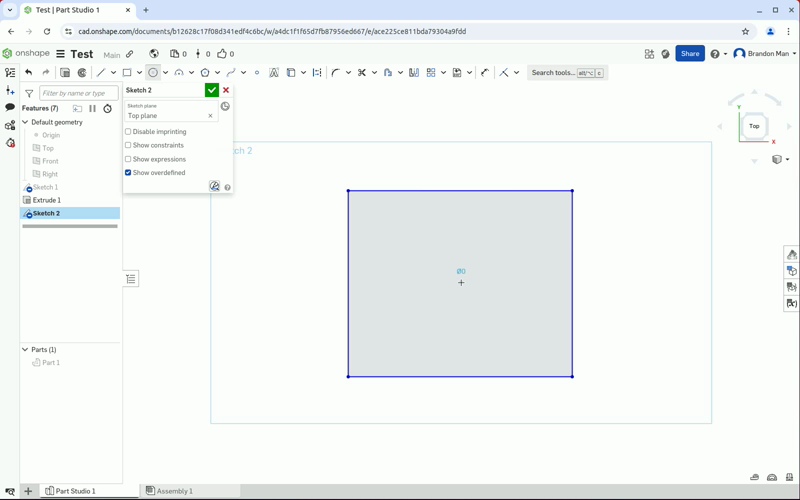
mouse_move(546, 282)
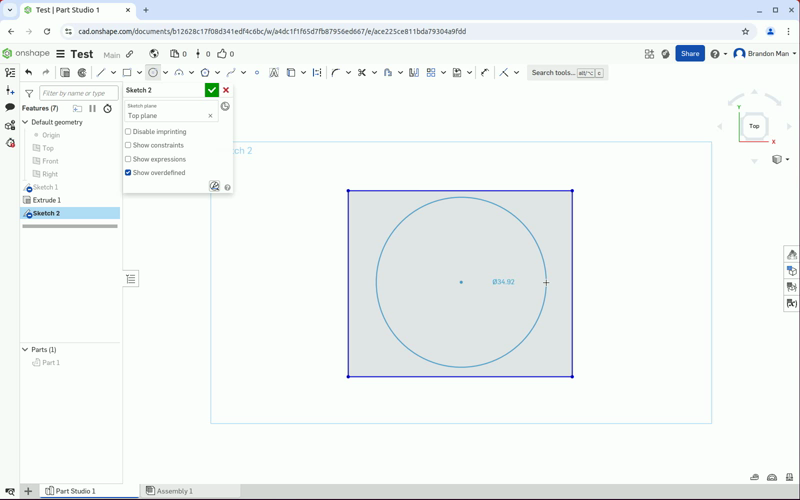
click(546, 282)
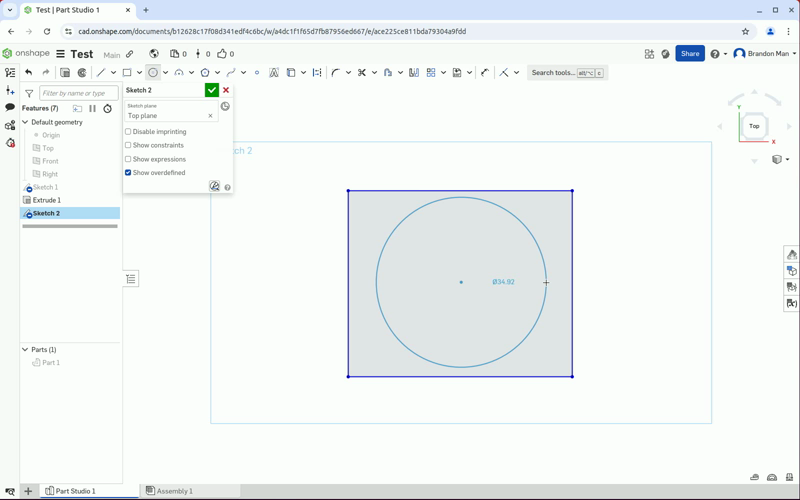
key(esc)
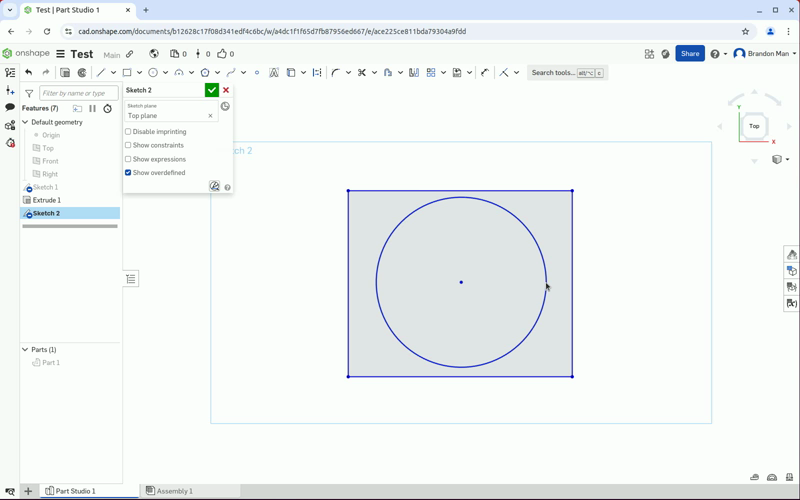
mouse_move(557, 211)
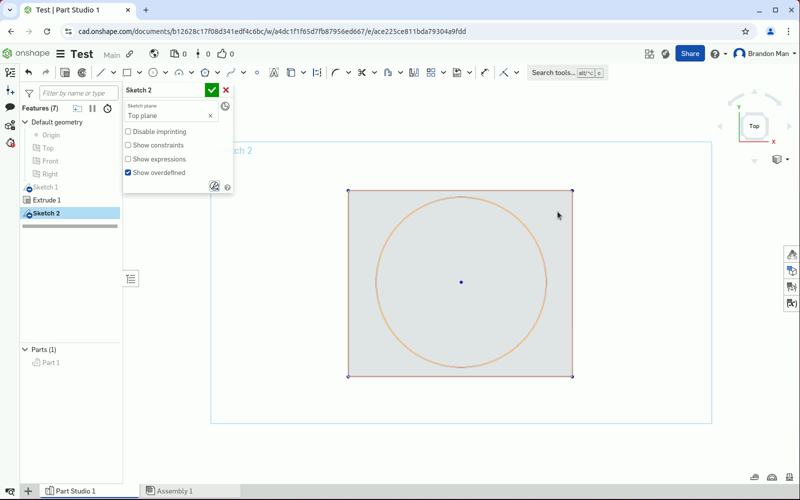
click(557, 211)
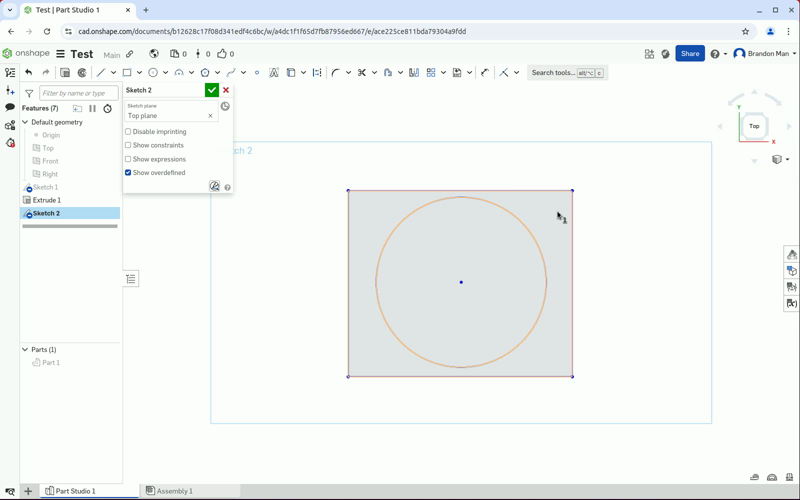
mouse_move(73, 352)
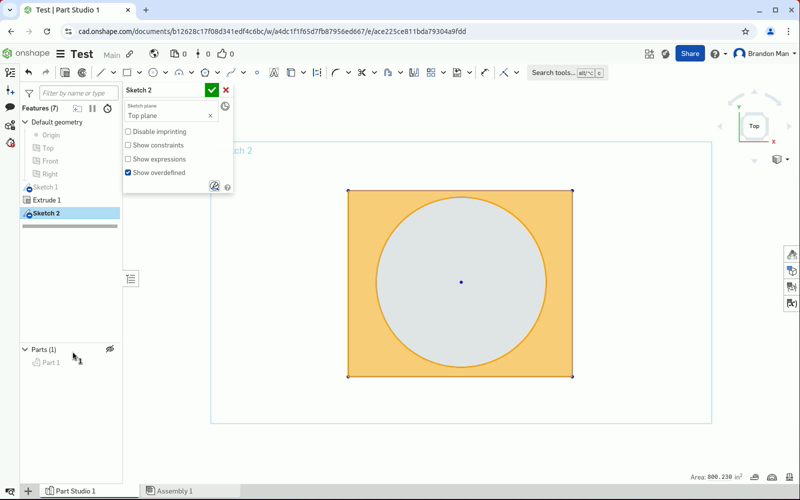
key(shift+y)
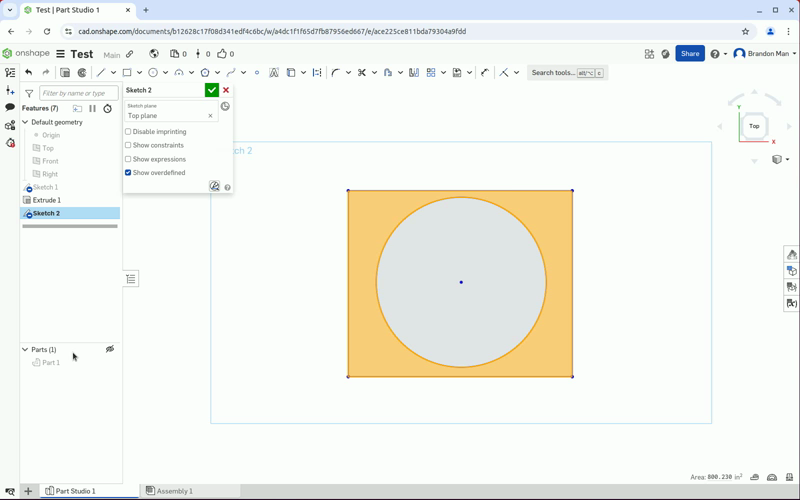
key(shift+e)
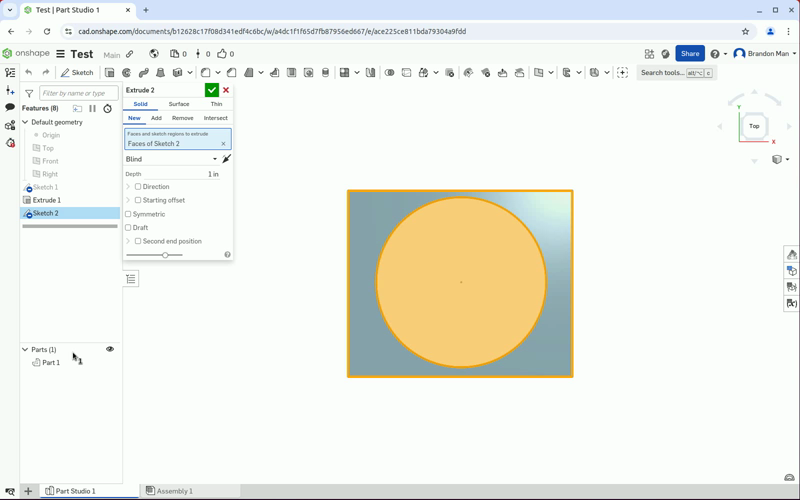
mouse_move(143, 106)
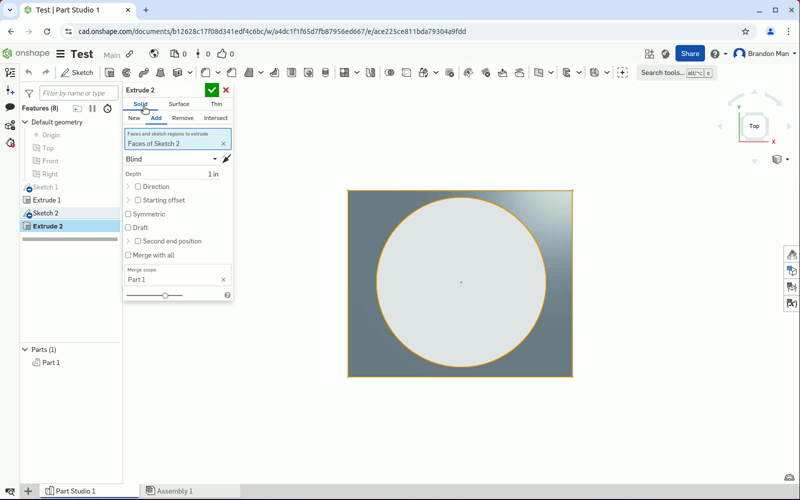
click(143, 106)
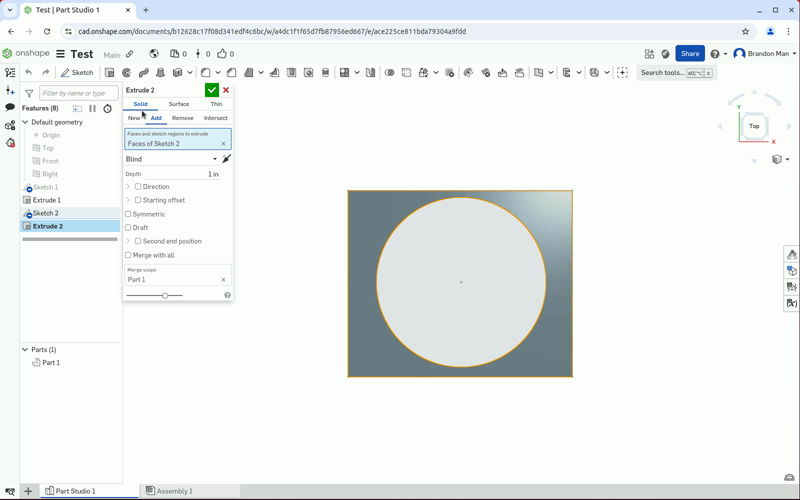
mouse_move(137, 120)
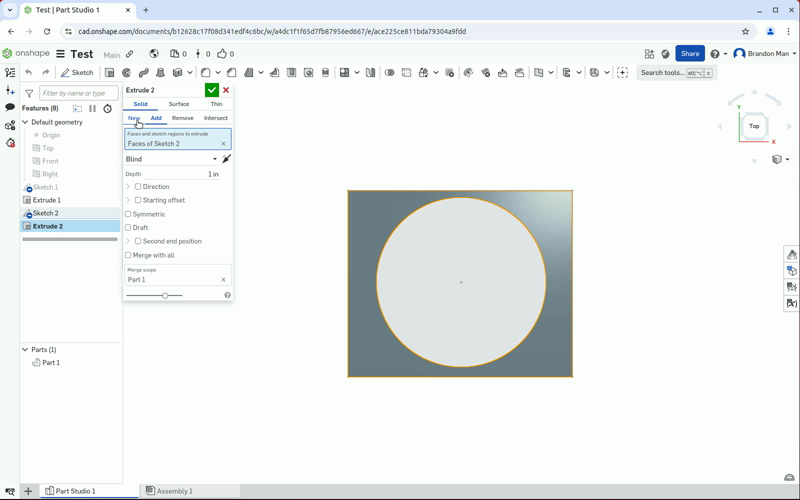
click(137, 120)
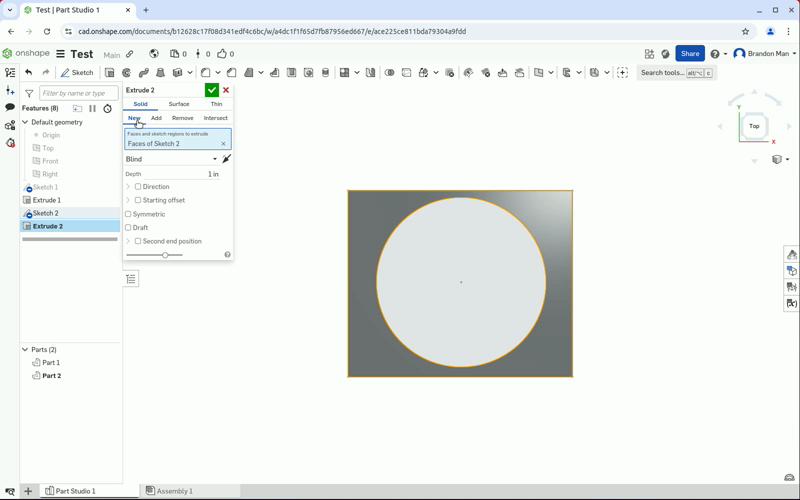
key(tab, 4)
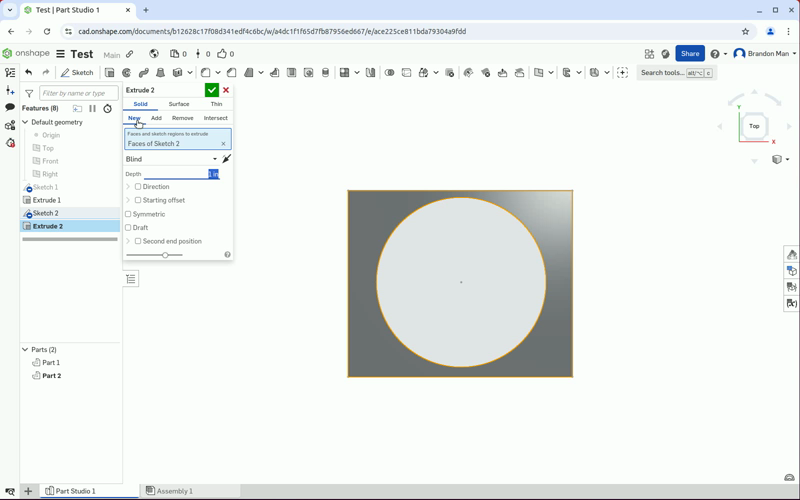
text(0.722)
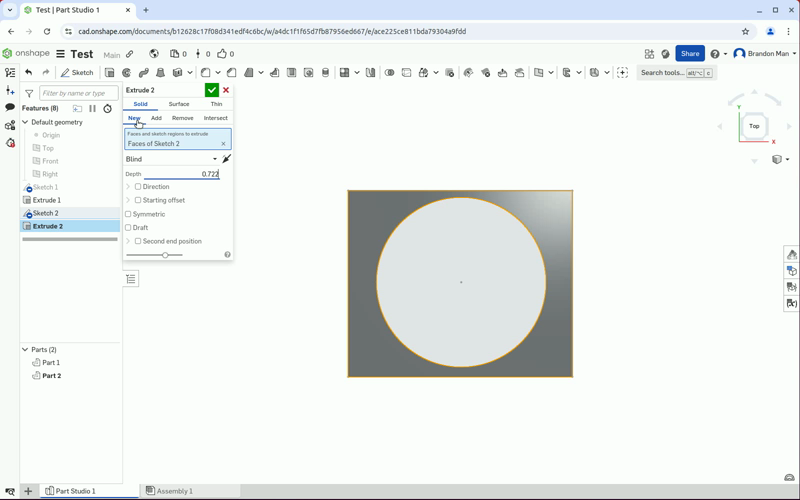
key(enter)
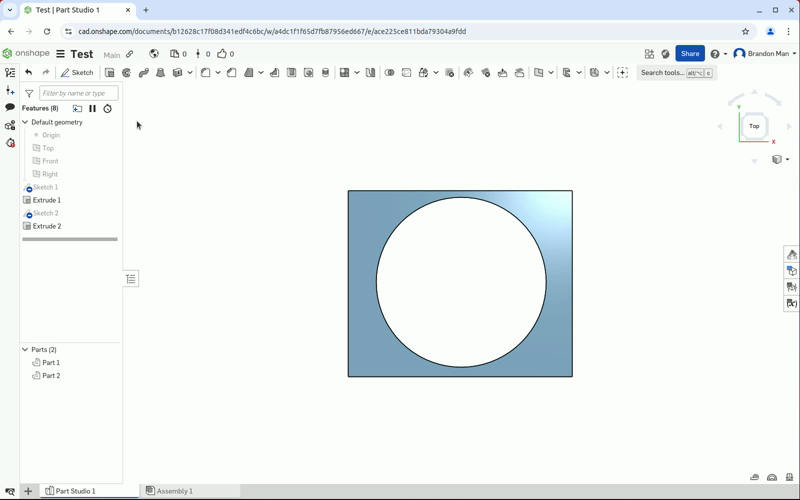
key(shift+h)
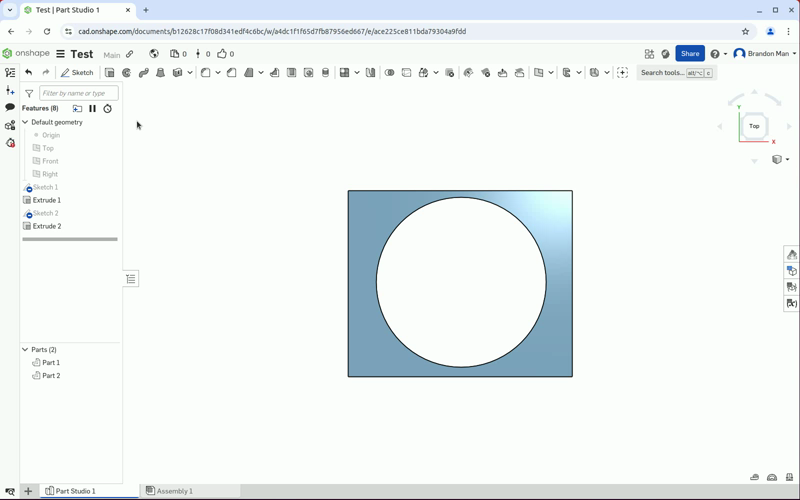
key(shift+h)
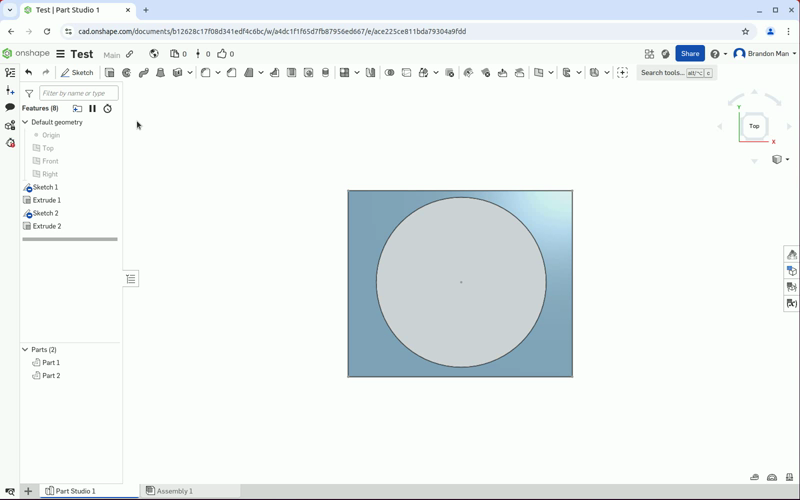
key(shift+7)
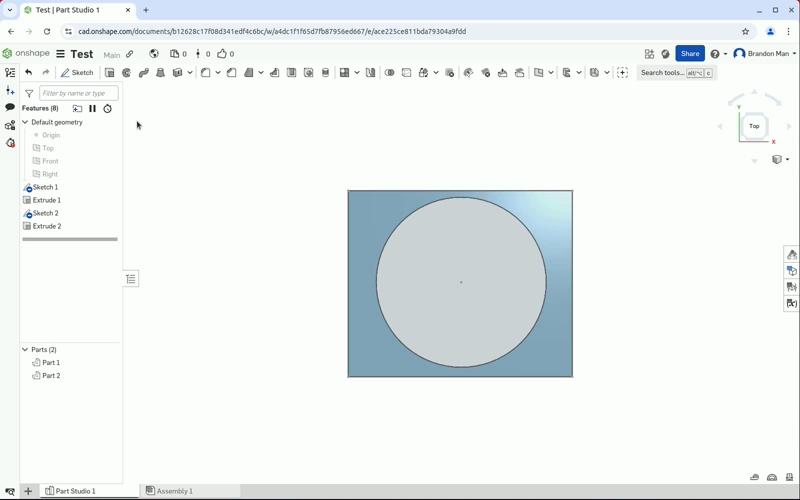
key(up, 3)
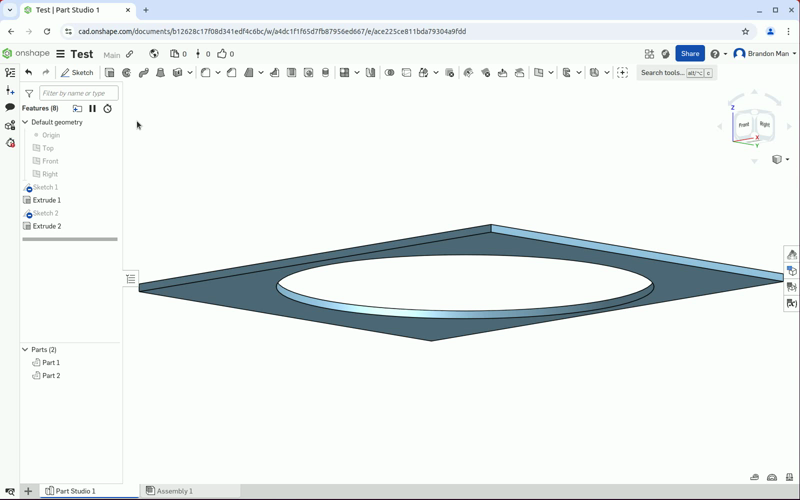
key(left, 3)
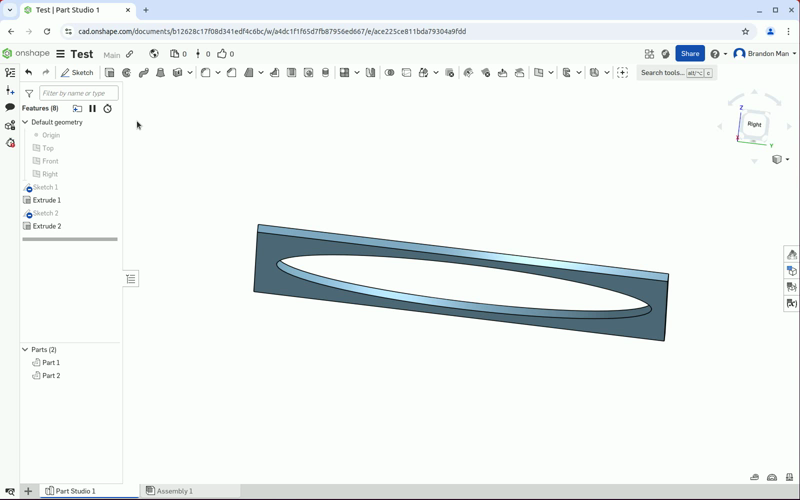
key(right, 3)
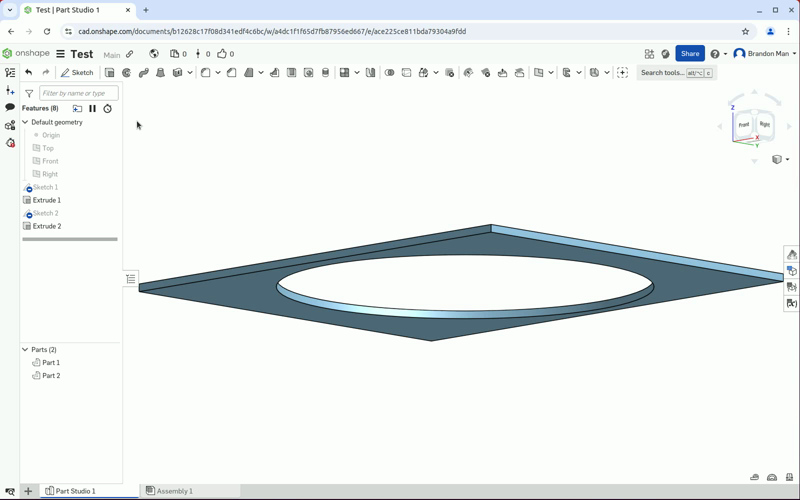
key(down, 3)
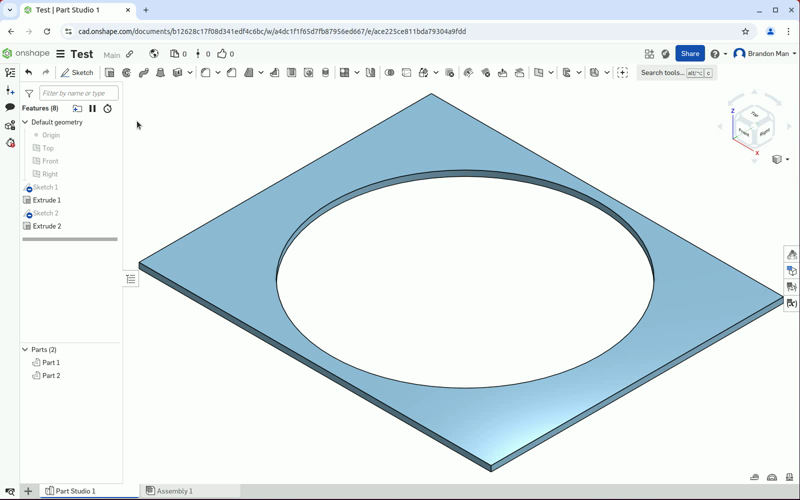
mouse_move(73, 189)
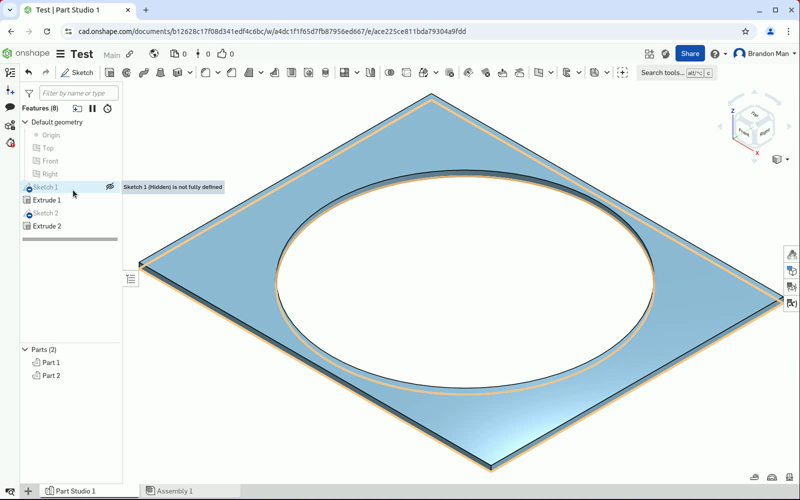
click(73, 189)